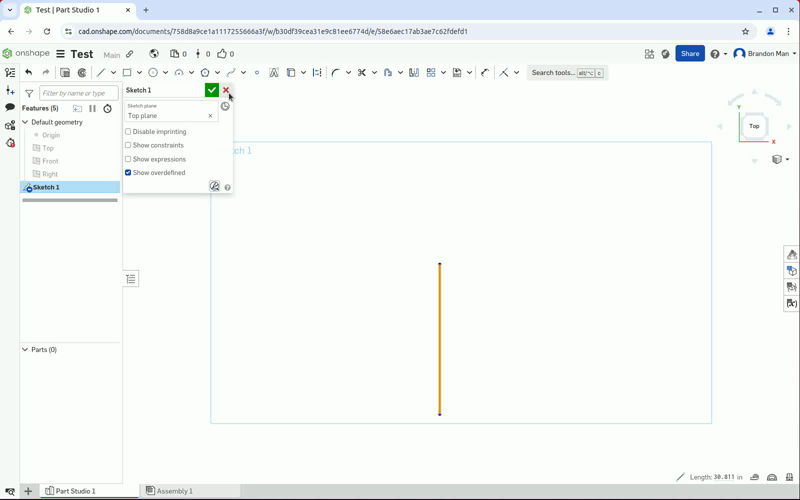
key(shift+h)
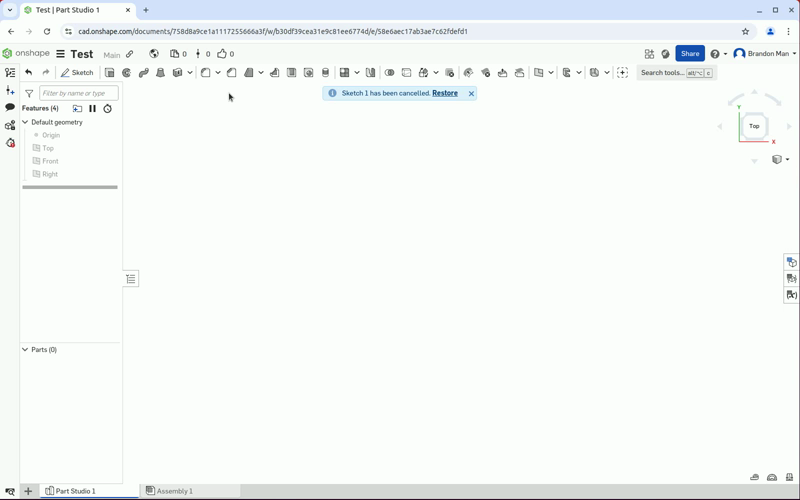
mouse_move(73, 352)
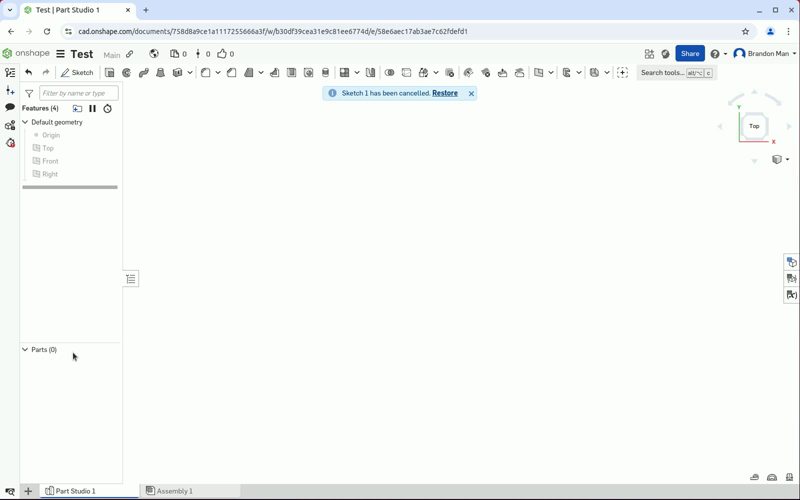
key(y)
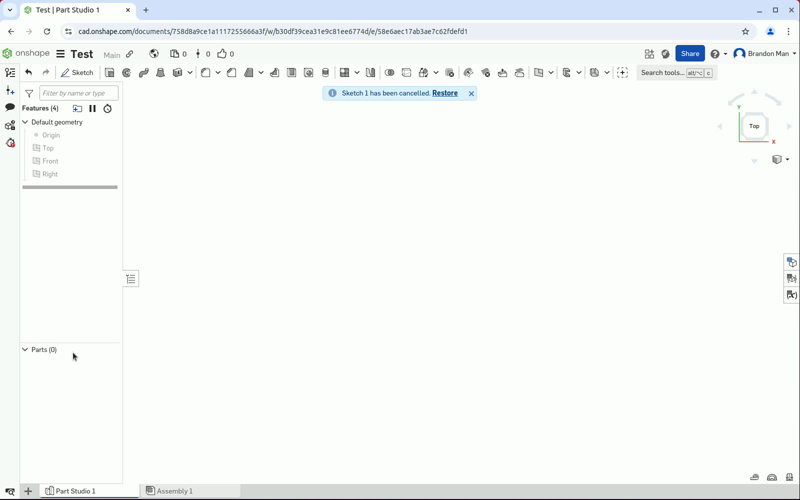
key(shift+p)
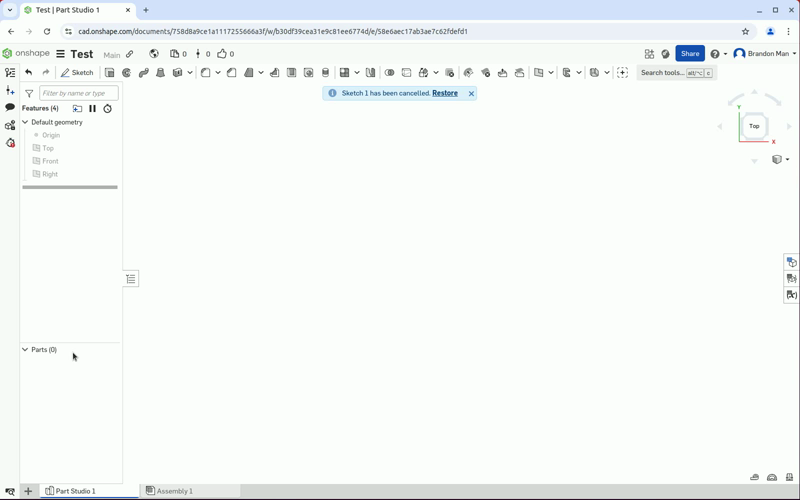
key(space)
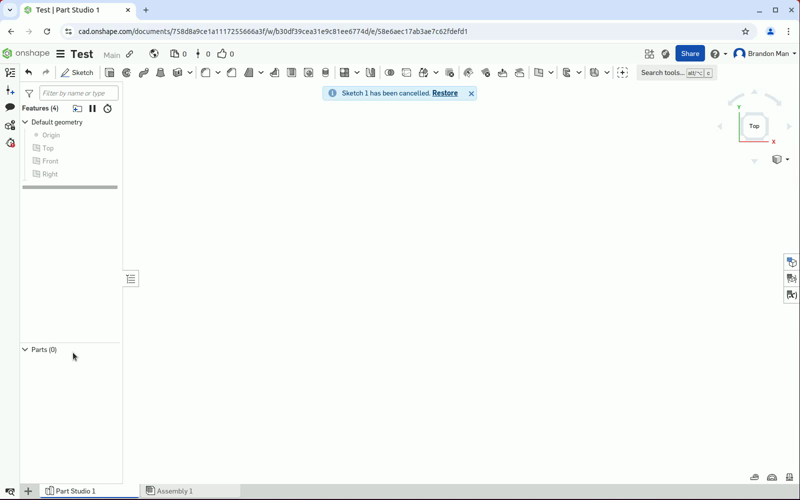
key_down(shift)
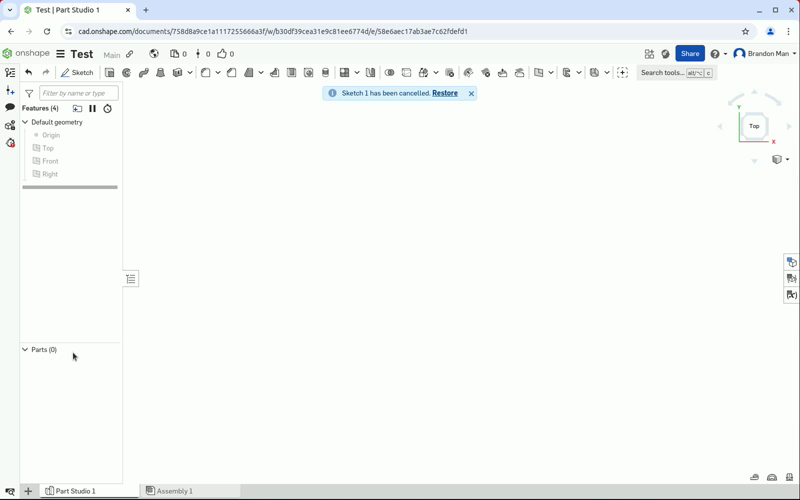
key(up)
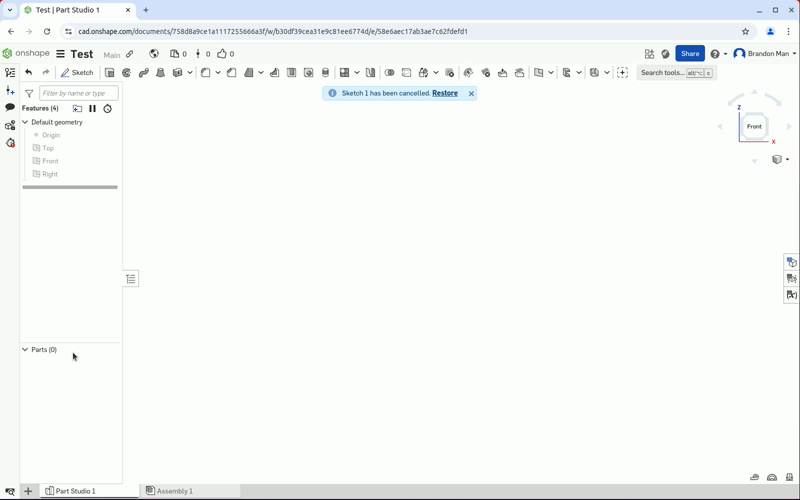
key_up(shift)
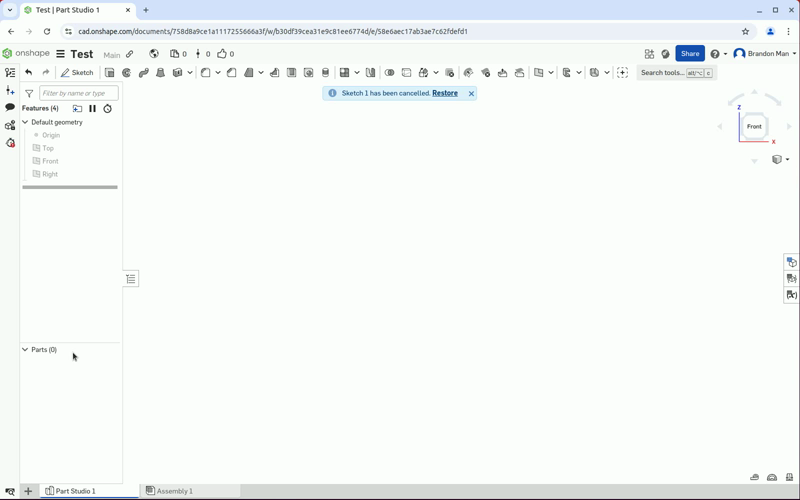
mouse_move(73, 352)
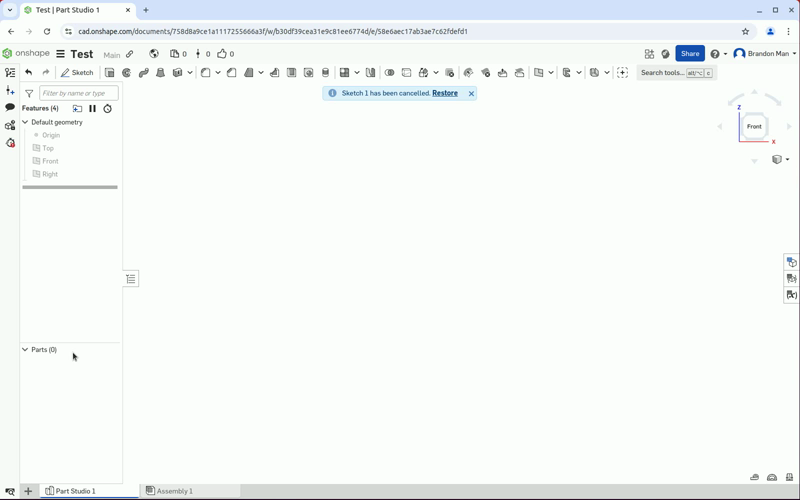
key(shift+y)
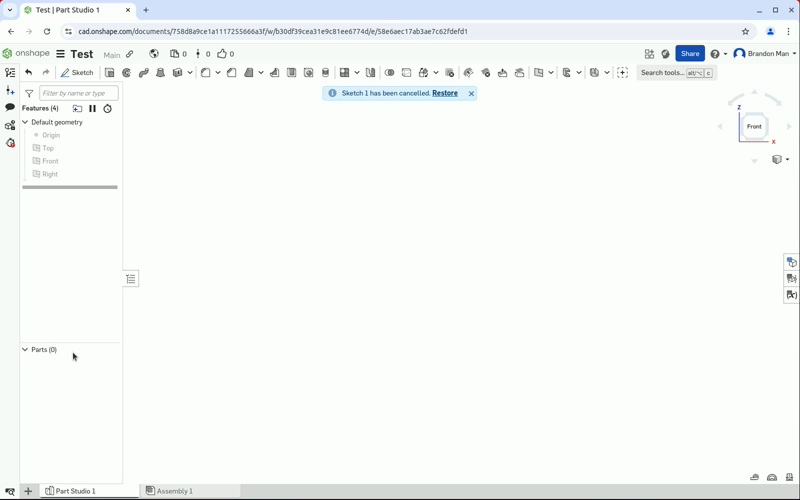
key(shift+s)
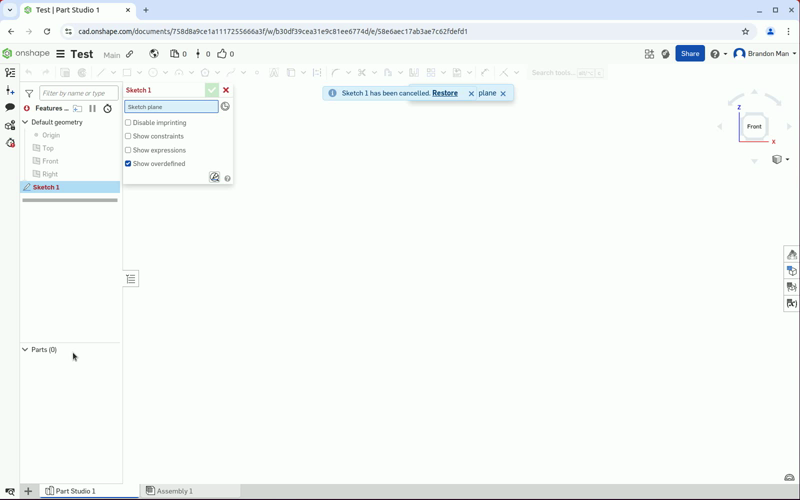
mouse_move(73, 163)
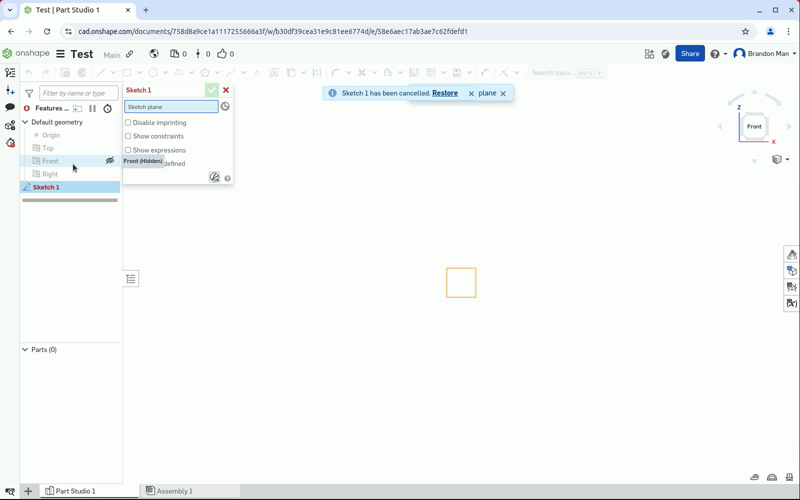
click(73, 163)
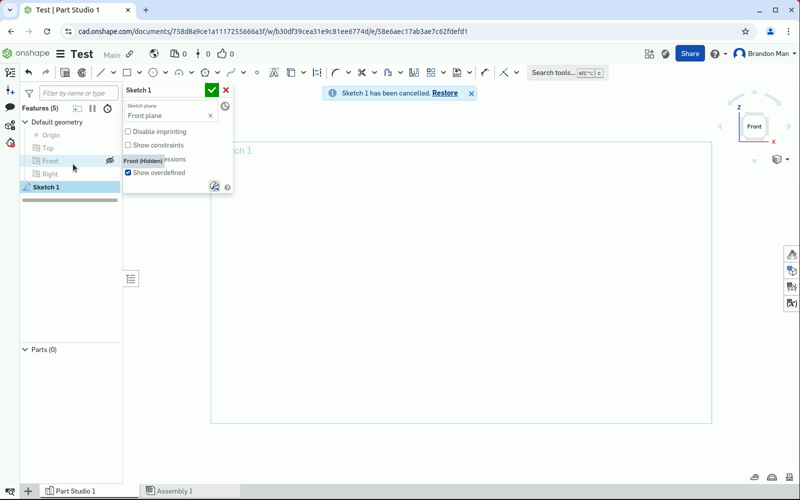
mouse_move(73, 352)
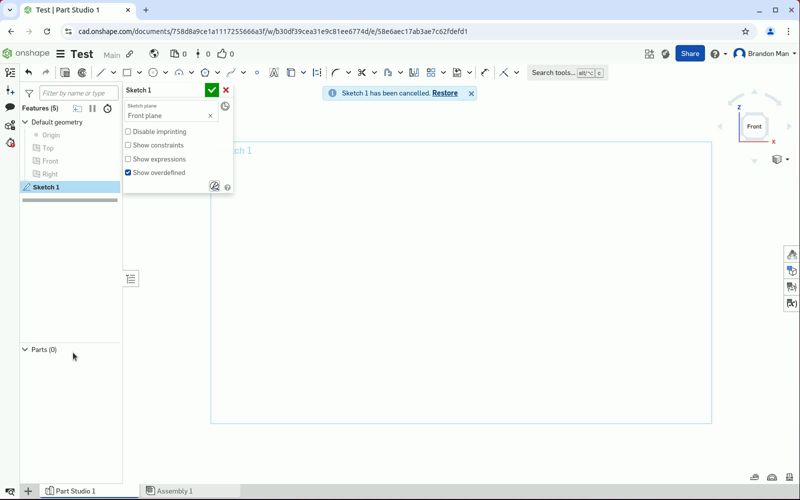
key(y)
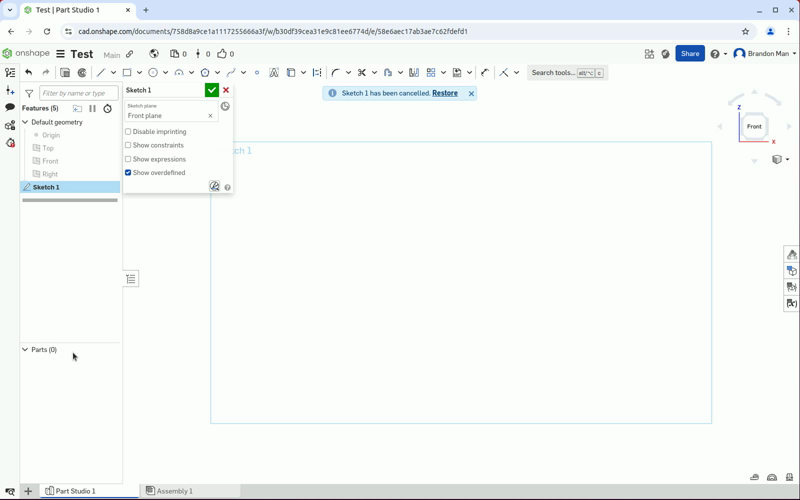
key(l)
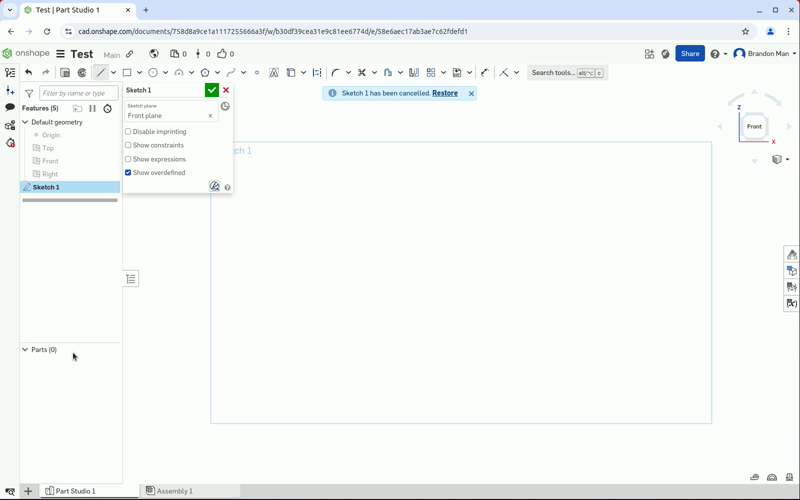
key_down(shift)
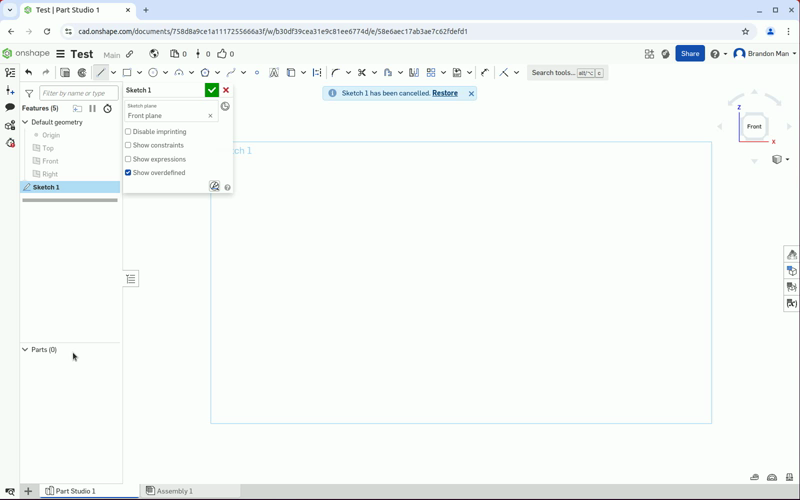
mouse_move(348, 282)
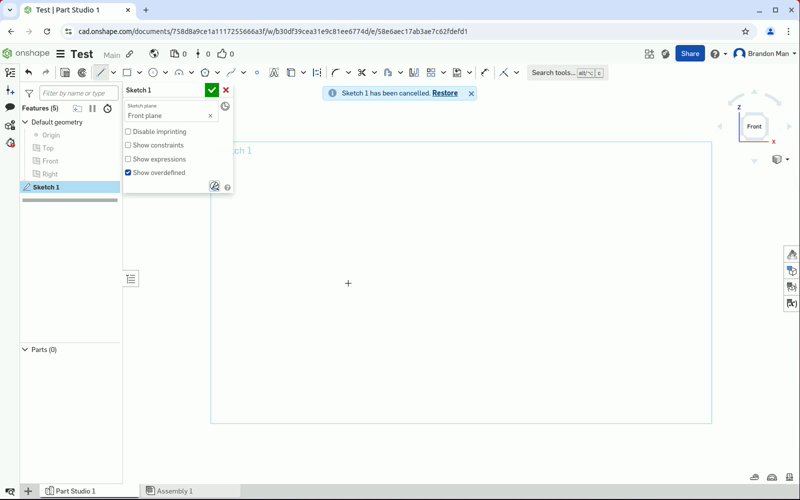
click(348, 282)
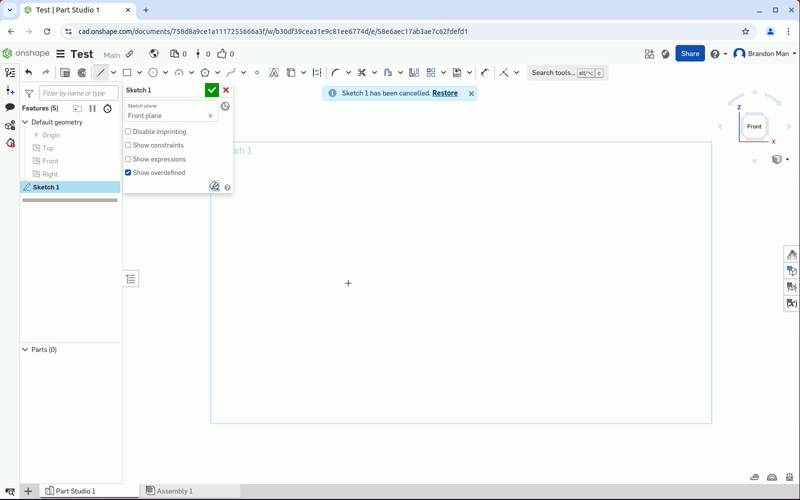
key_up(shift)
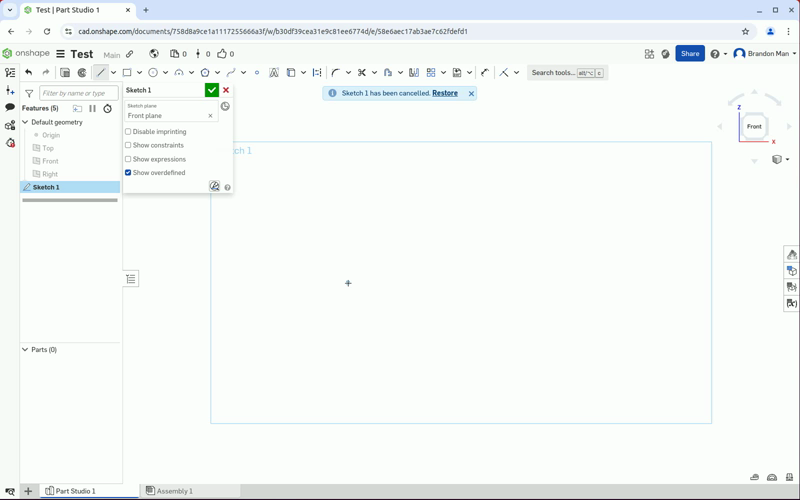
key_down(shift)
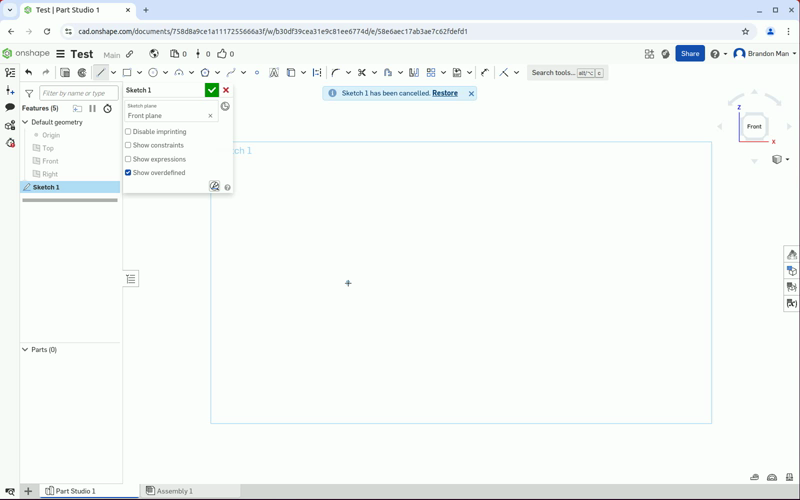
mouse_move(460, 282)
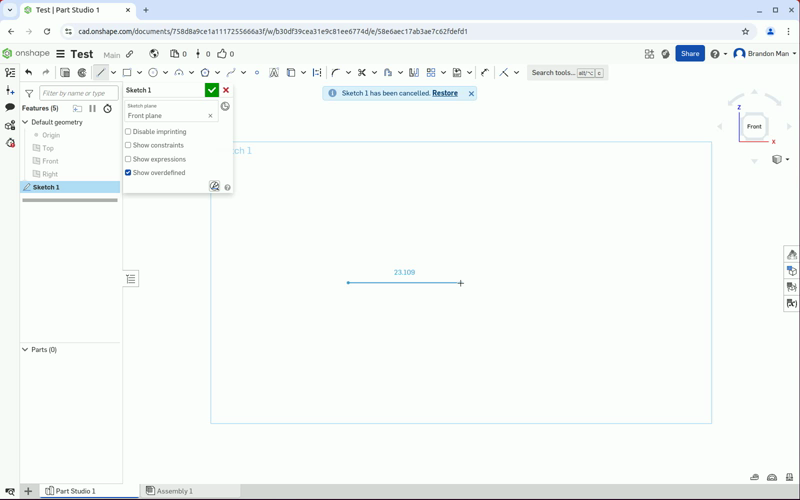
click(460, 282)
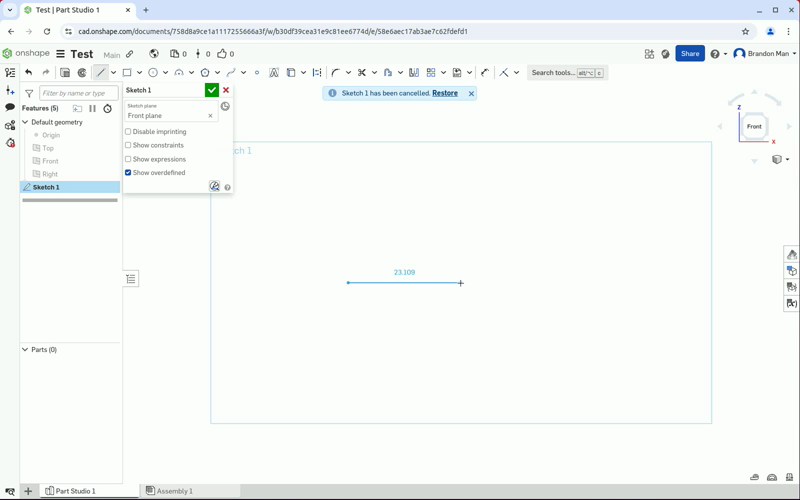
key_up(shift)
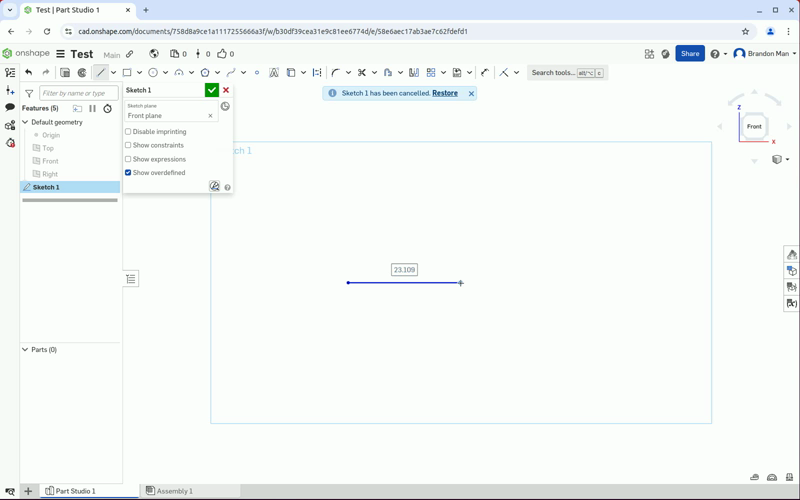
key_down(shift)
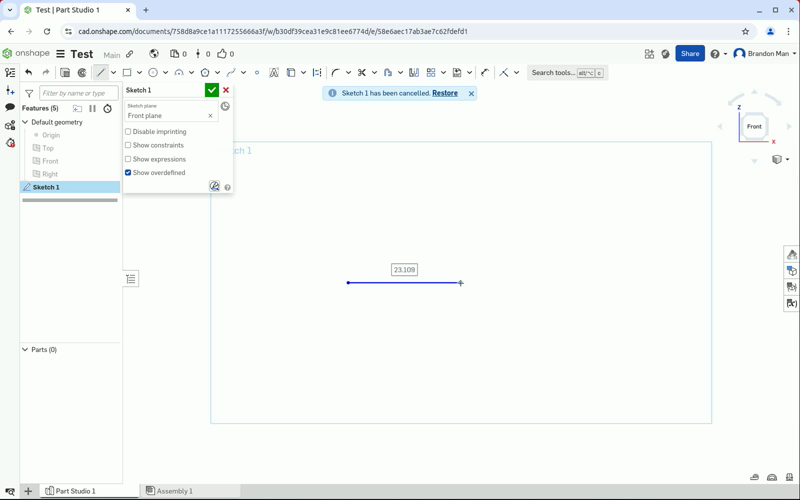
mouse_move(460, 170)
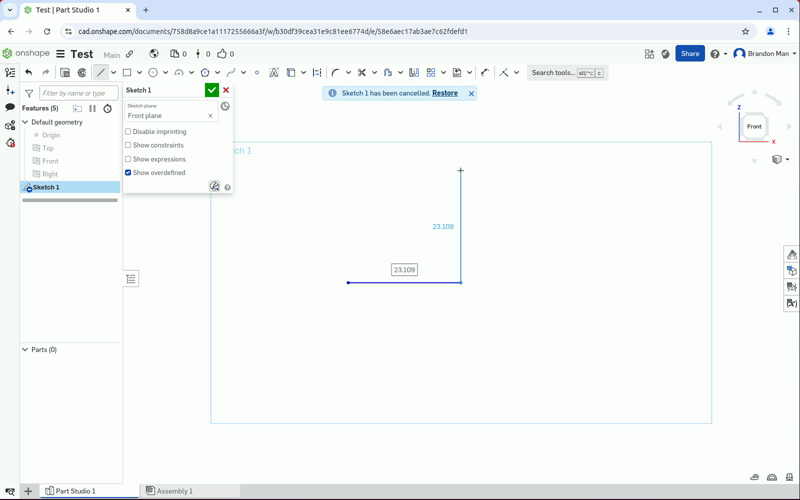
click(460, 170)
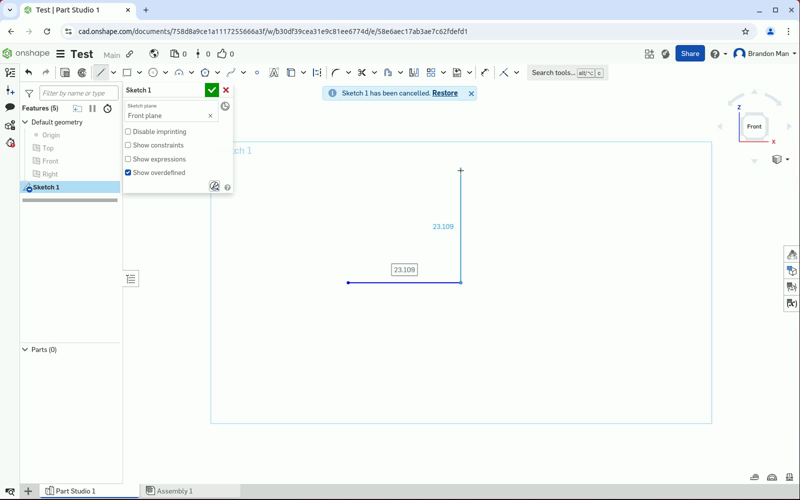
key_up(shift)
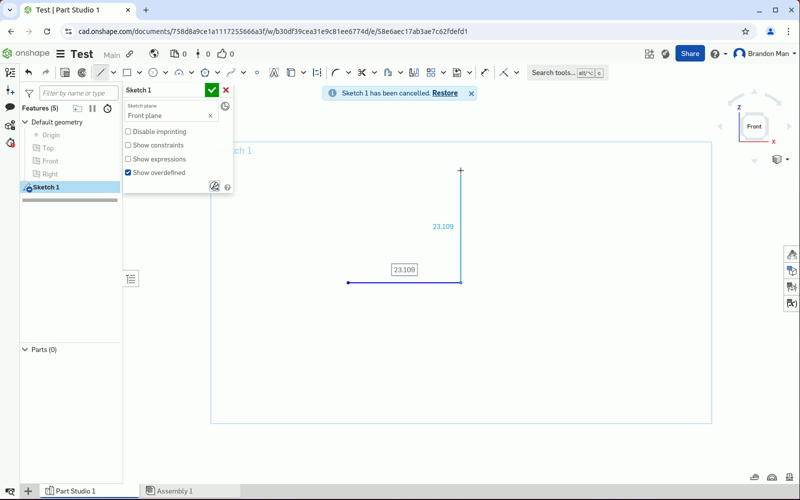
key_down(shift)
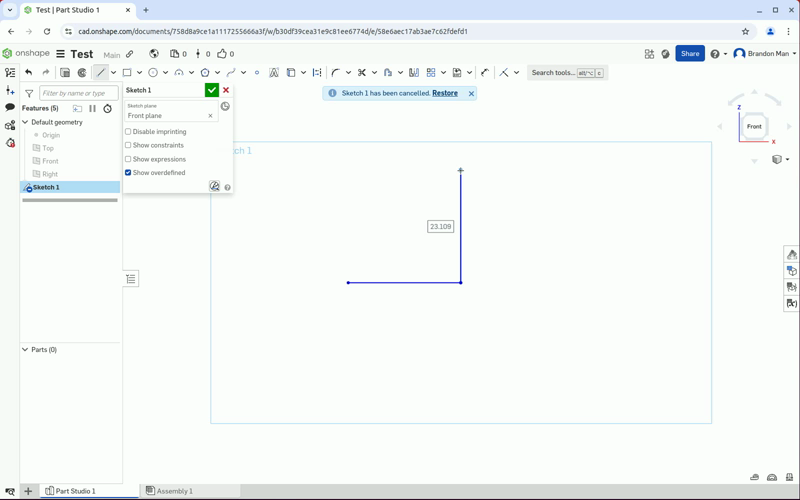
mouse_move(348, 170)
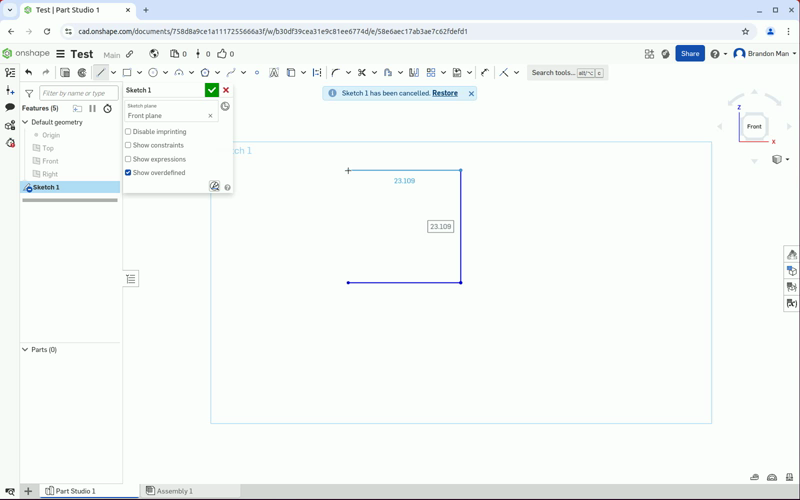
click(348, 170)
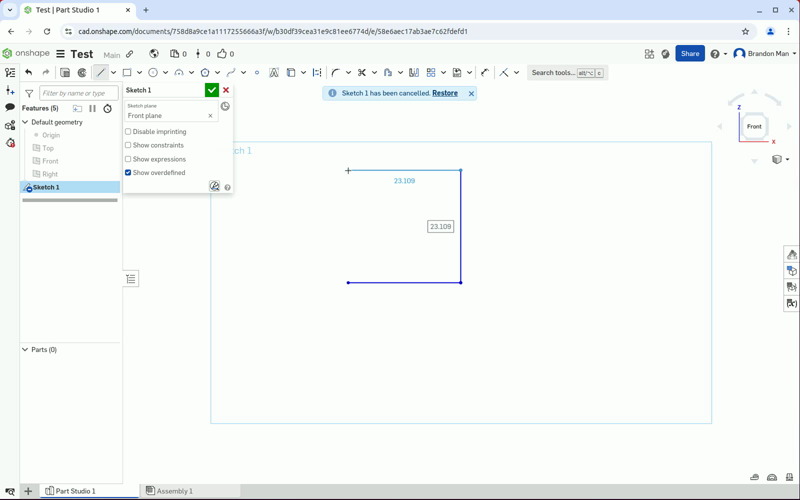
key_up(shift)
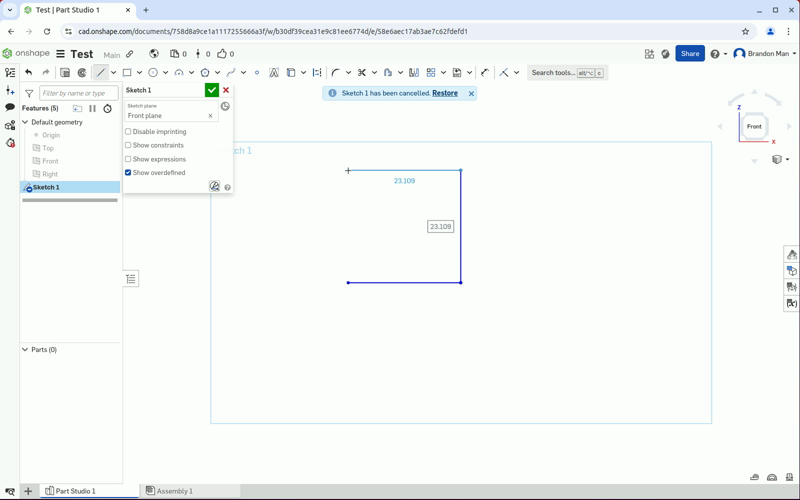
key_down(shift)
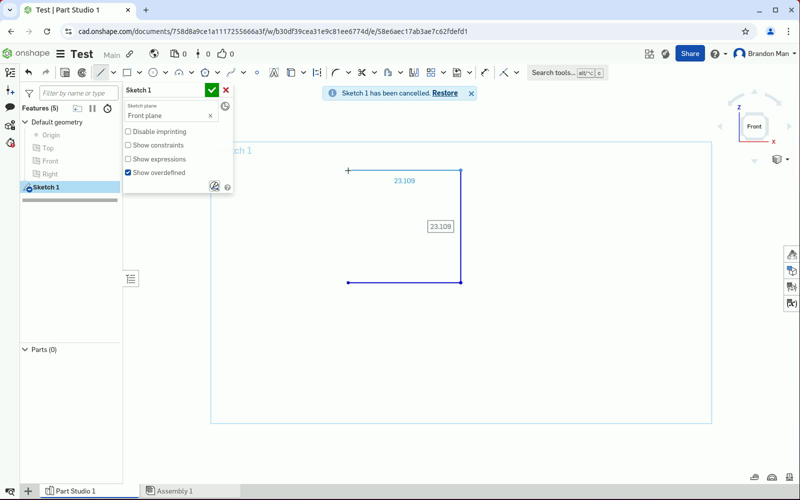
mouse_move(348, 282)
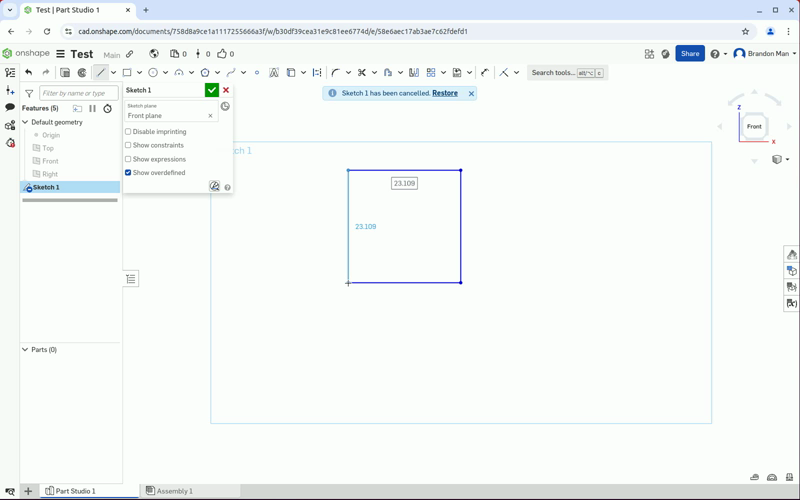
key_up(shift)
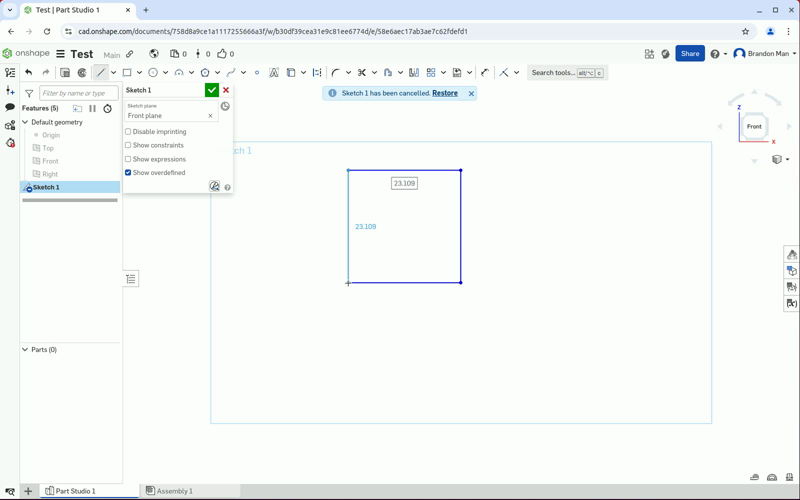
click(348, 282)
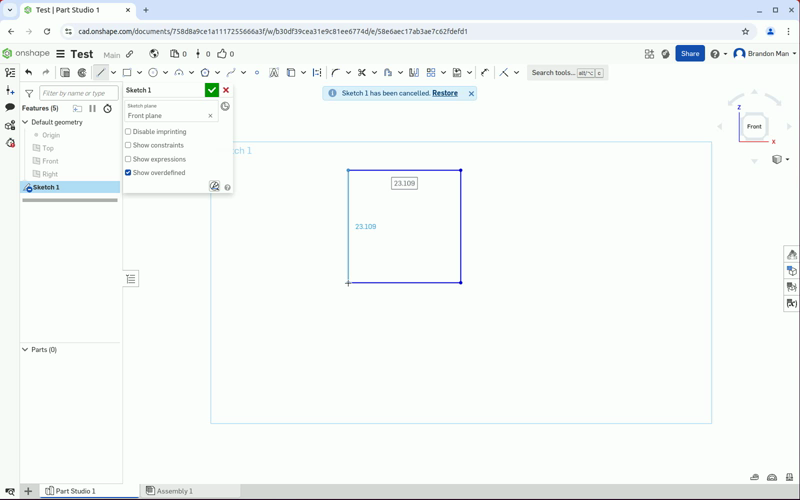
key(esc)
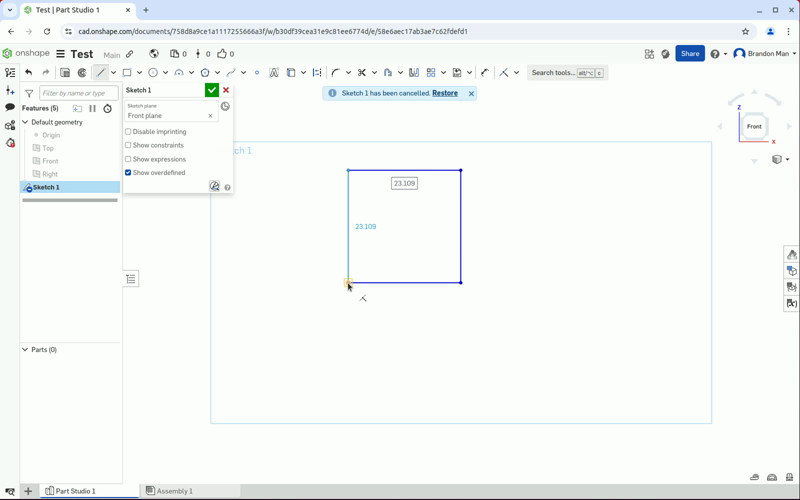
mouse_move(406, 207)
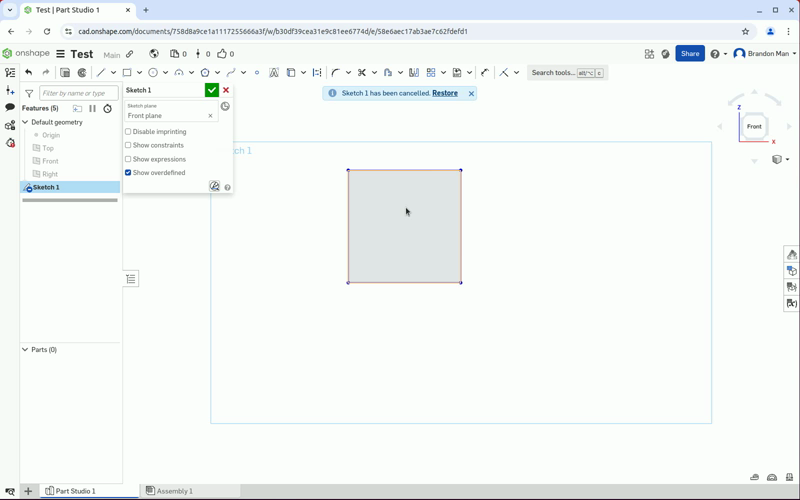
click(406, 207)
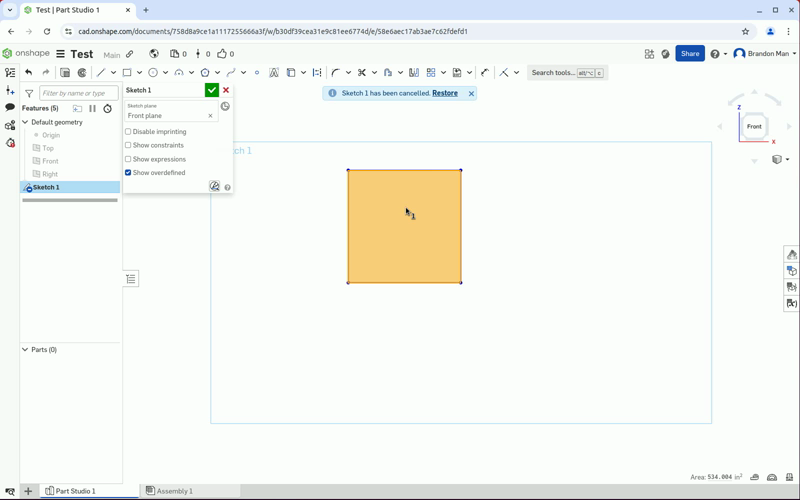
mouse_move(73, 352)
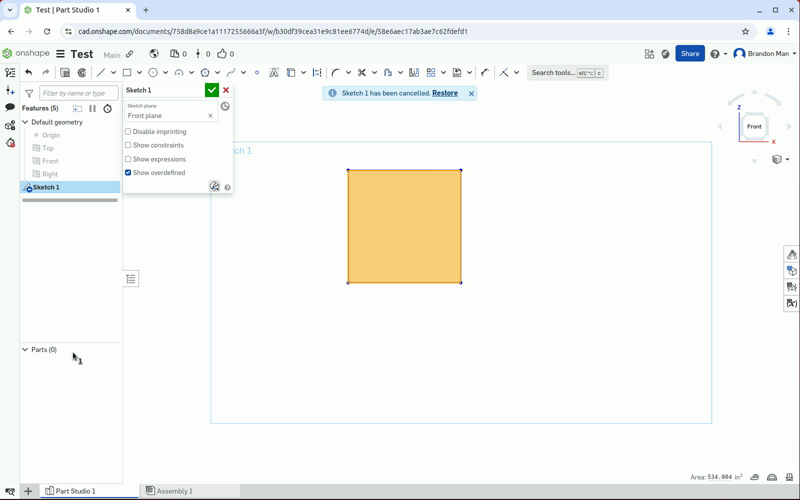
key(shift+y)
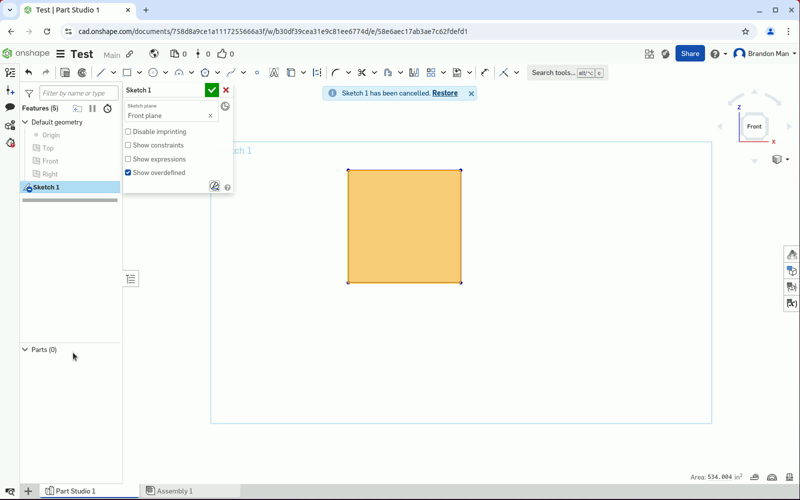
key(shift+e)
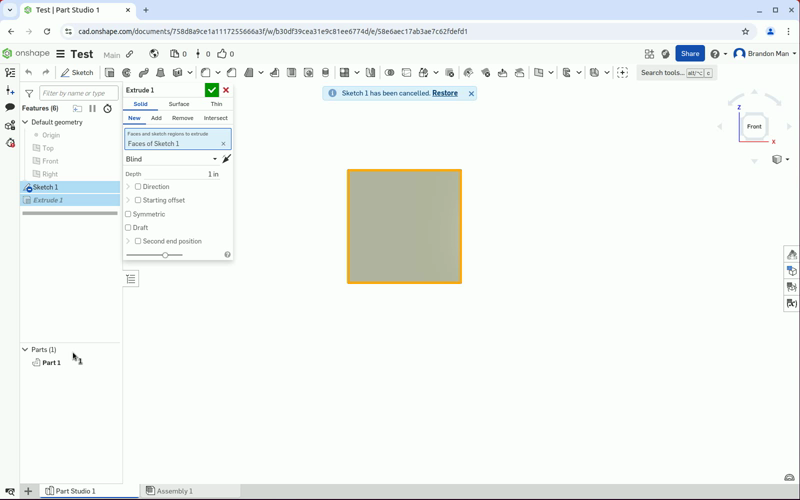
mouse_move(143, 106)
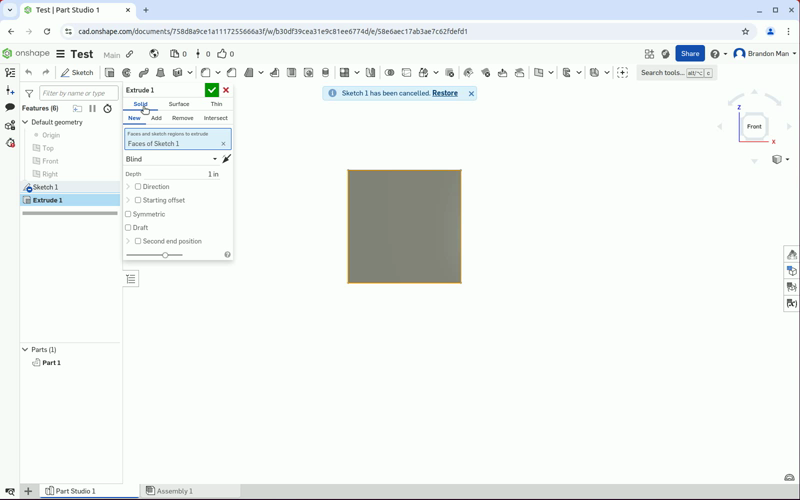
click(143, 106)
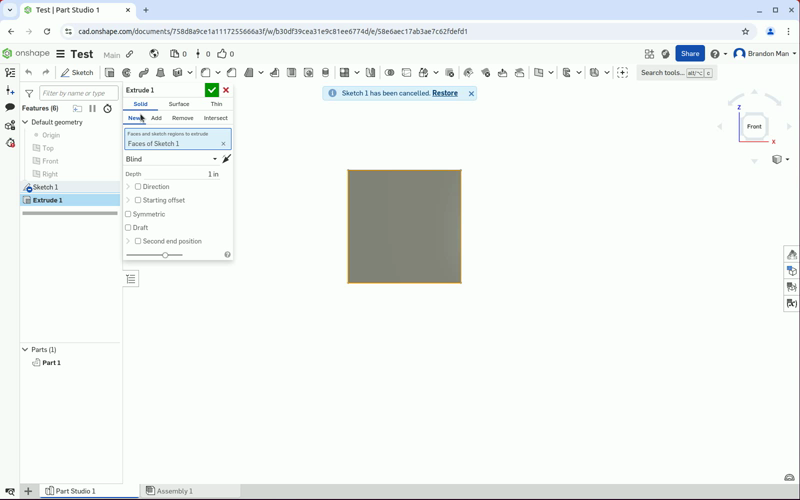
mouse_move(137, 120)
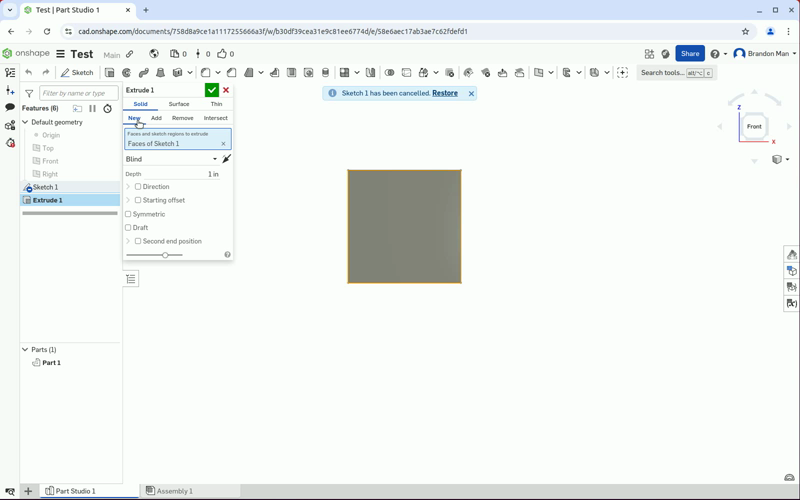
click(137, 120)
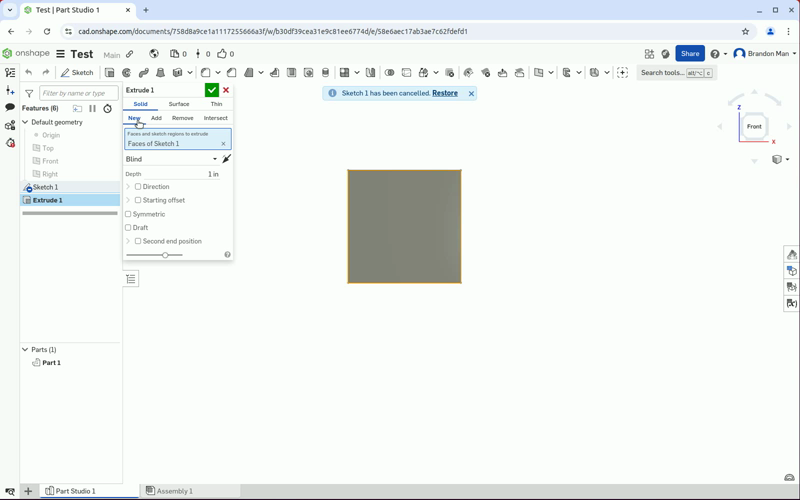
key(tab, 4)
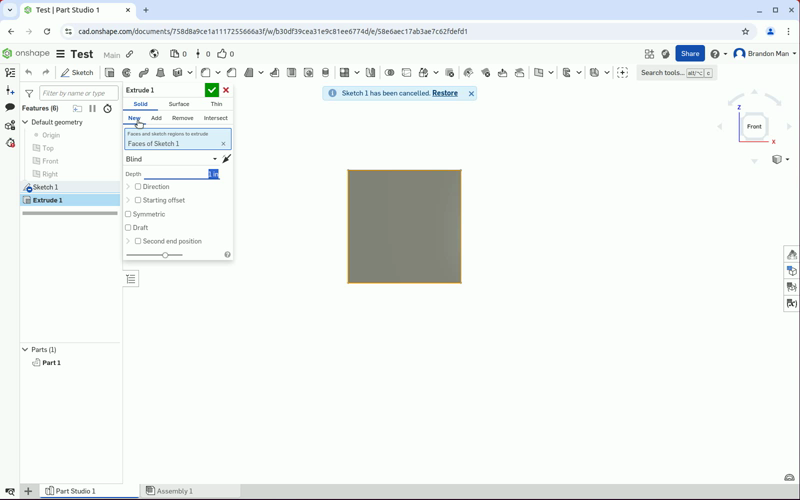
text(23.108)
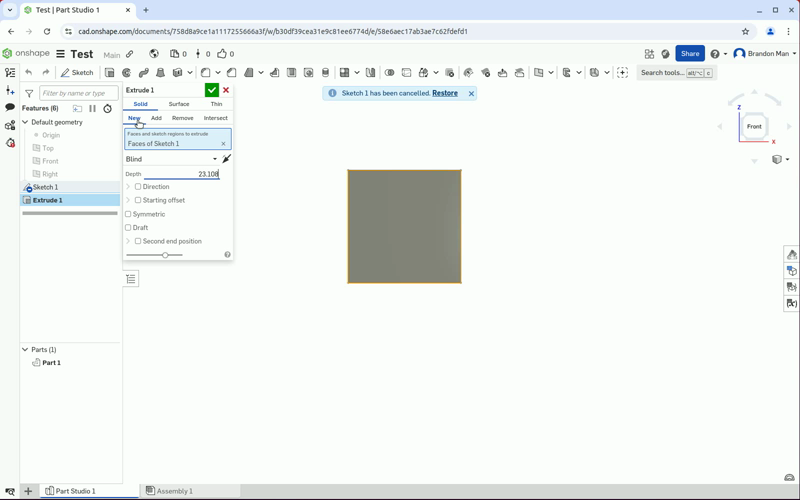
key(enter)
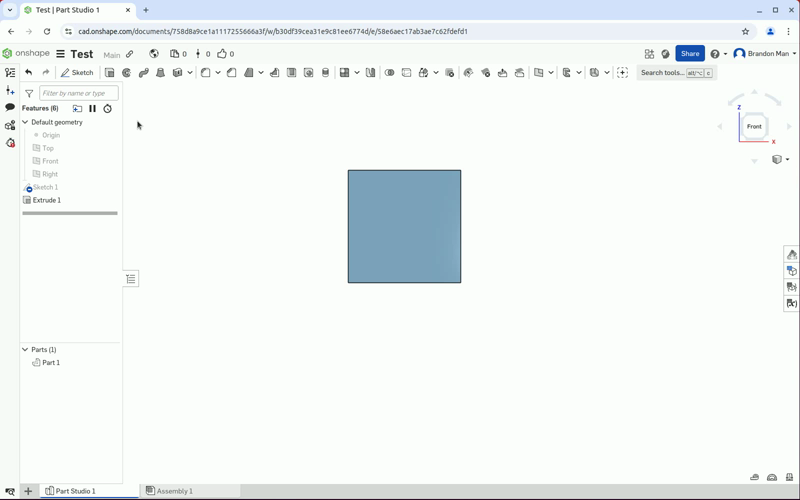
key(shift+h)
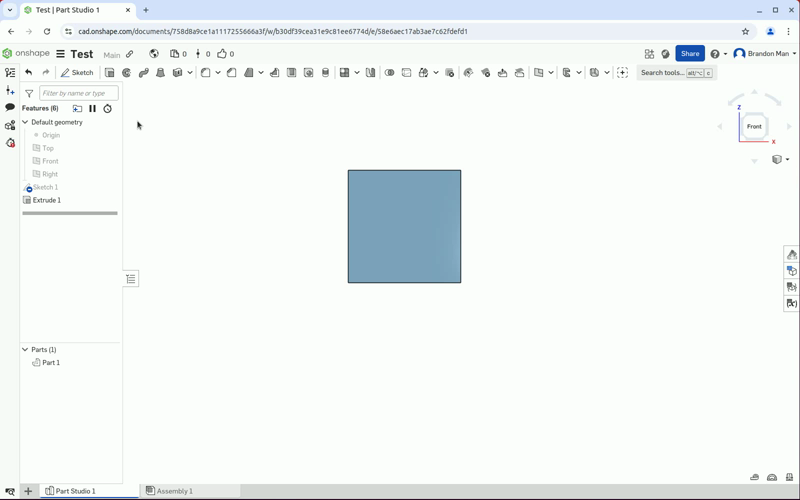
key(shift+h)
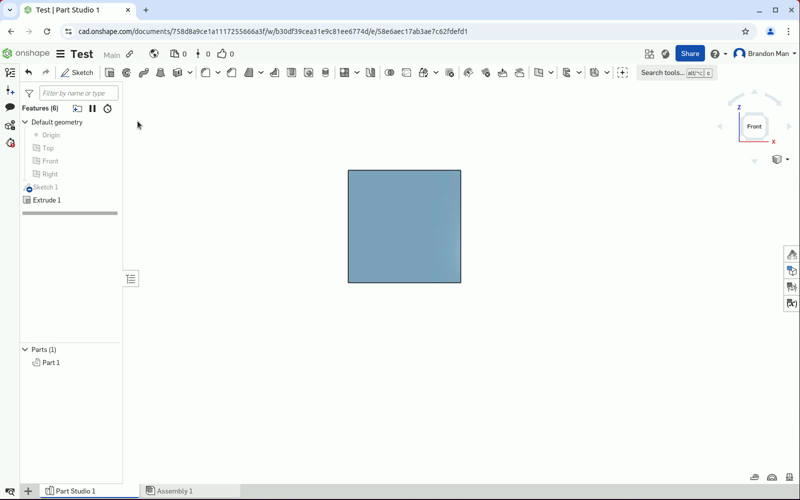
mouse_move(73, 189)
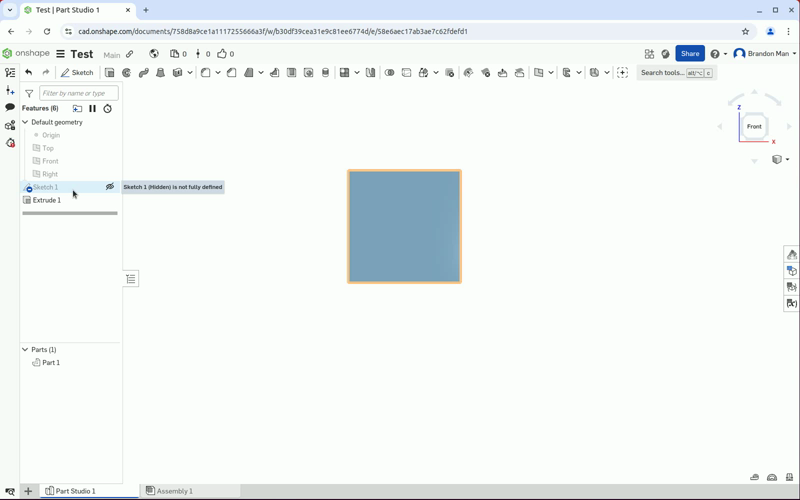
click(73, 189)
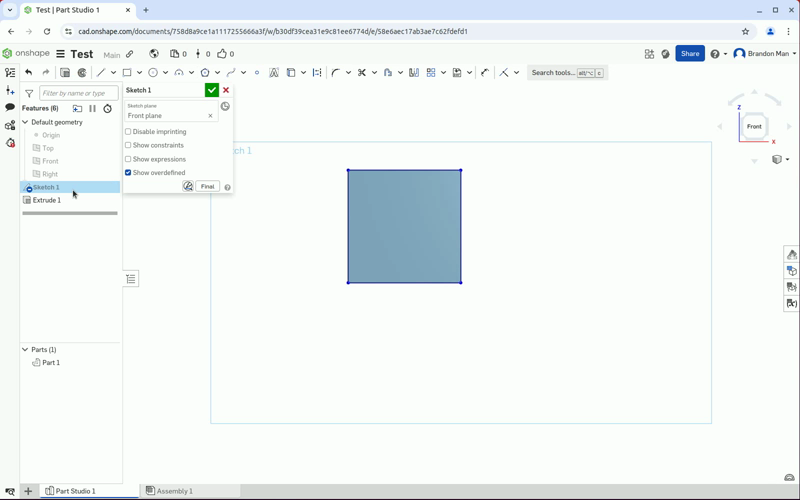
mouse_move(229, 92)
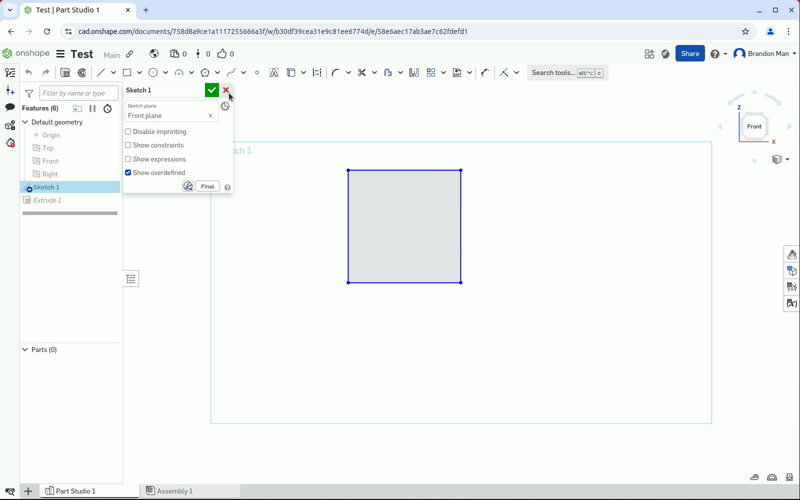
click(229, 92)
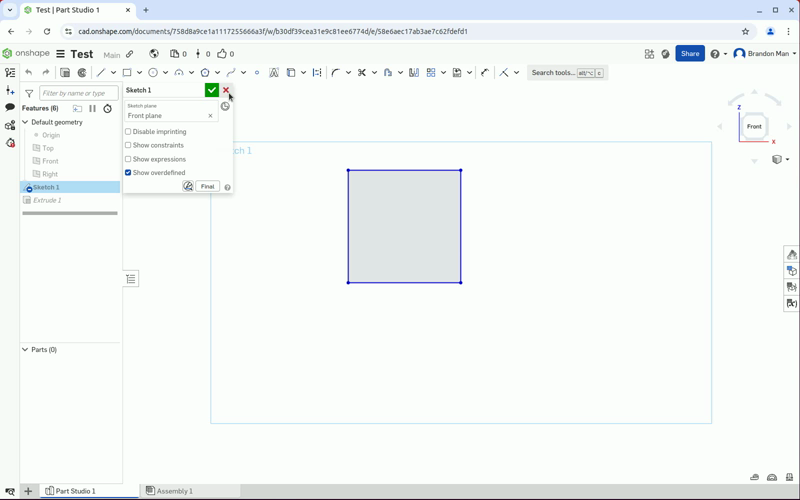
key(shift+s)
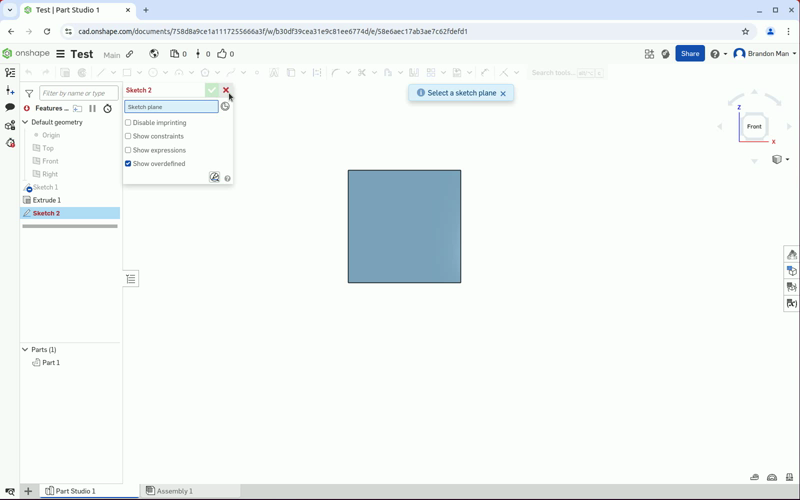
mouse_move(73, 163)
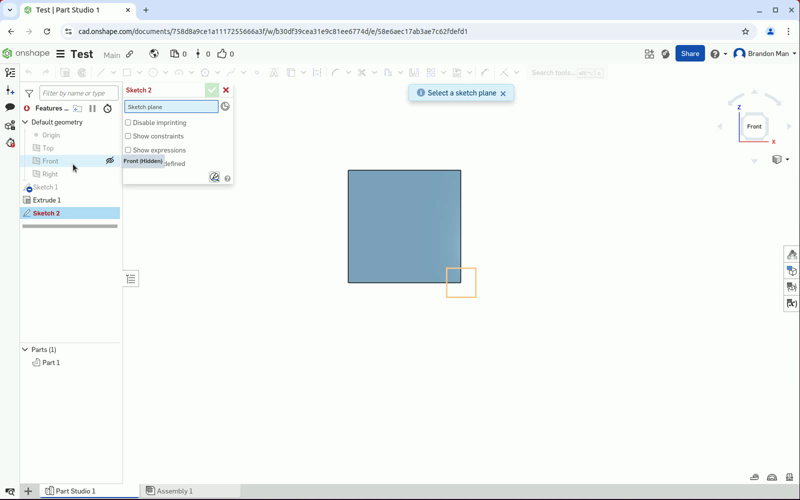
click(73, 163)
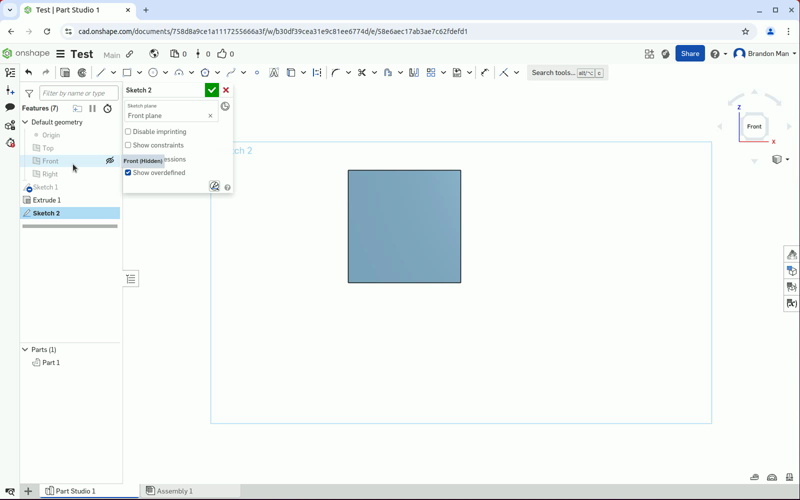
mouse_move(73, 352)
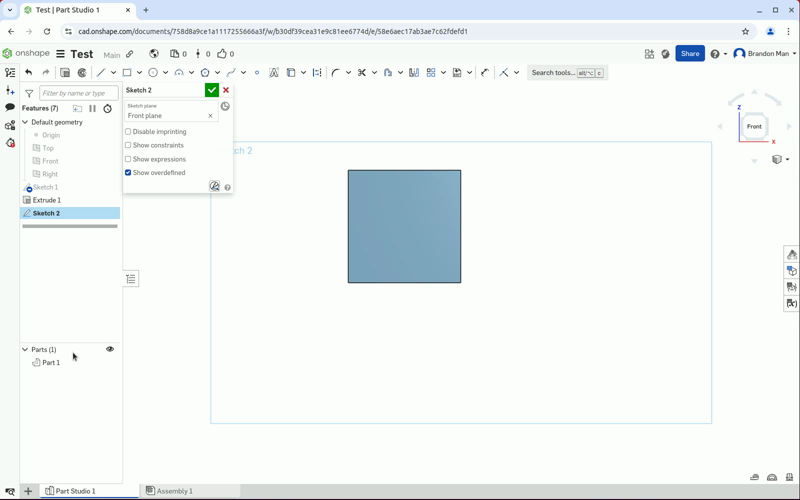
key(y)
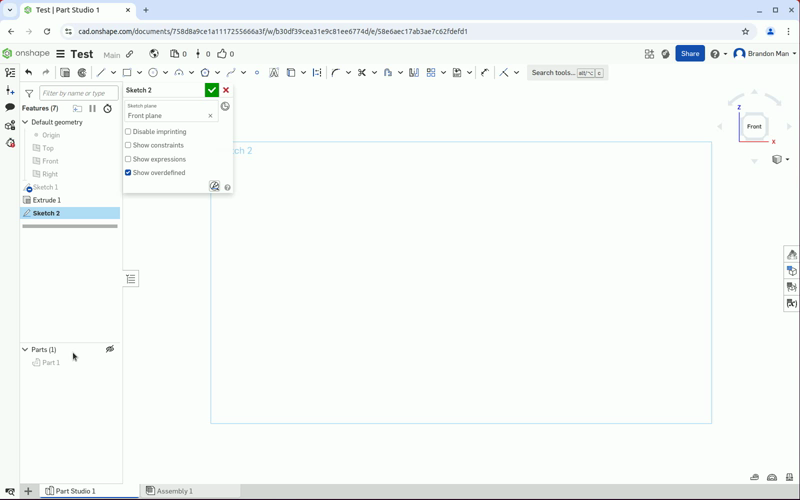
key(l)
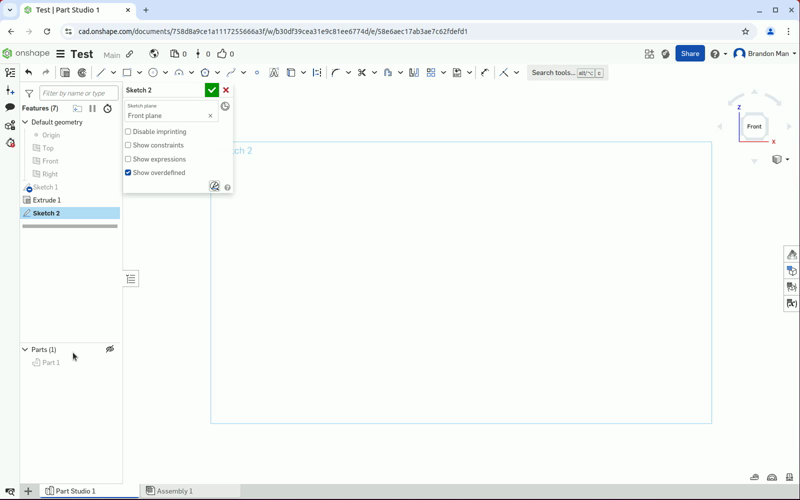
key_down(shift)
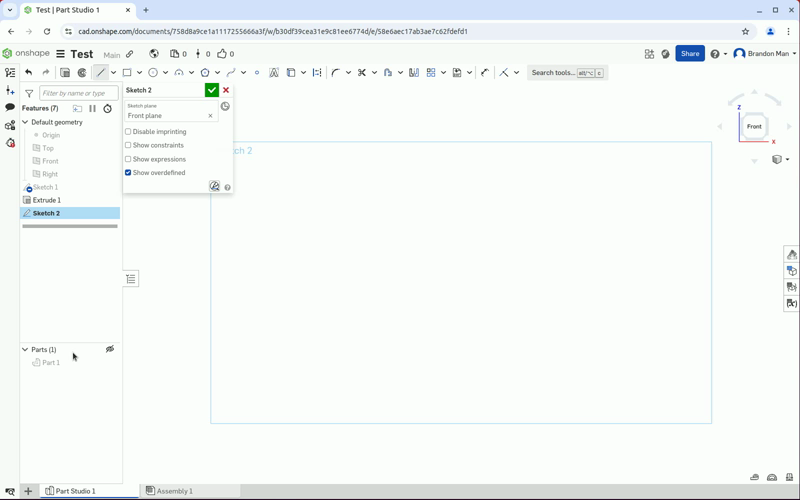
mouse_move(349, 282)
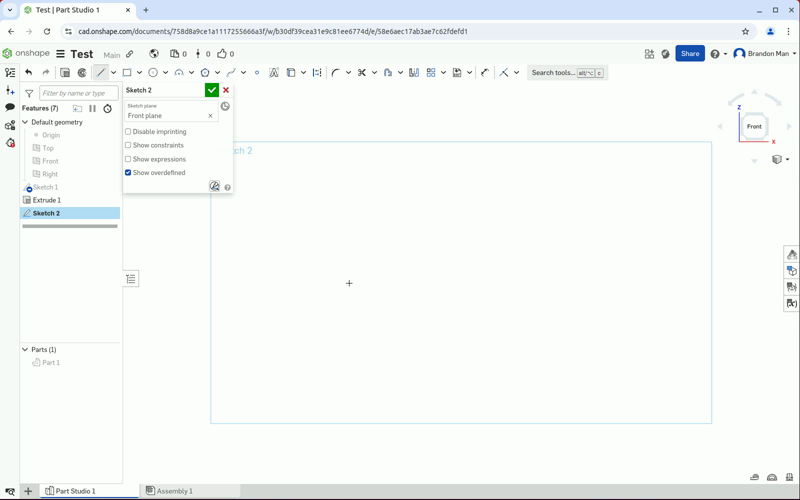
click(349, 282)
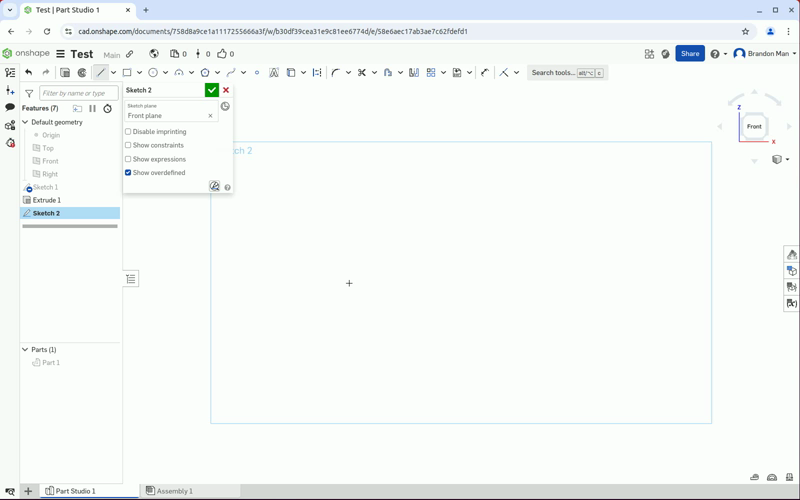
key_up(shift)
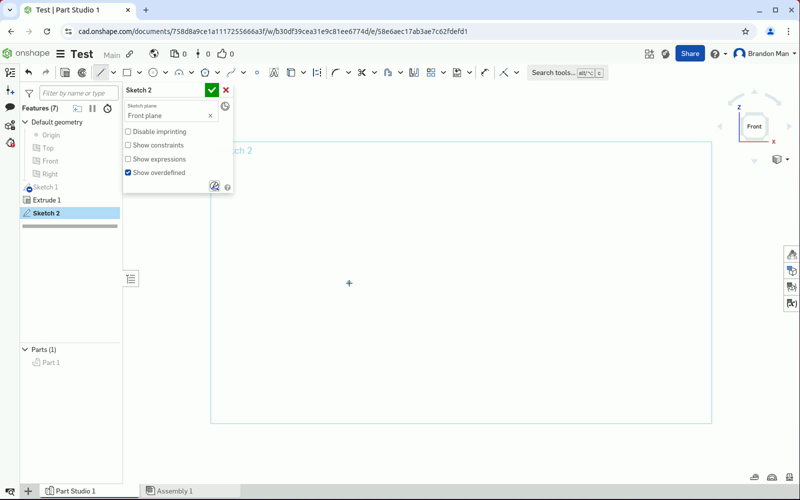
key_down(shift)
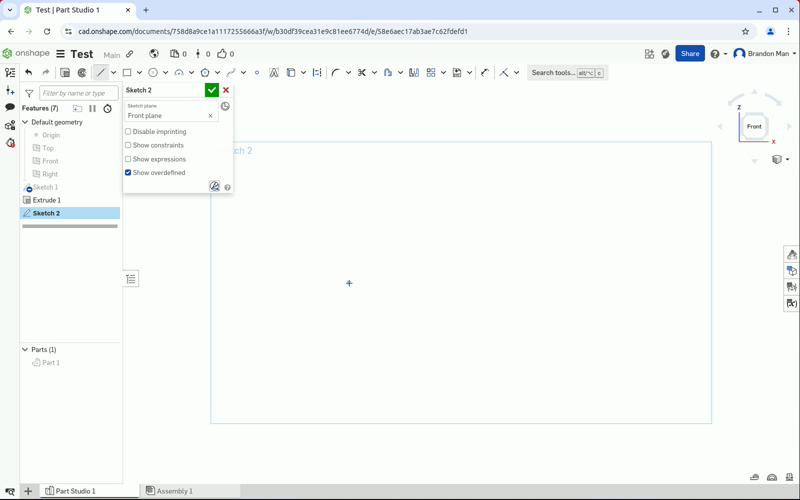
mouse_move(379, 282)
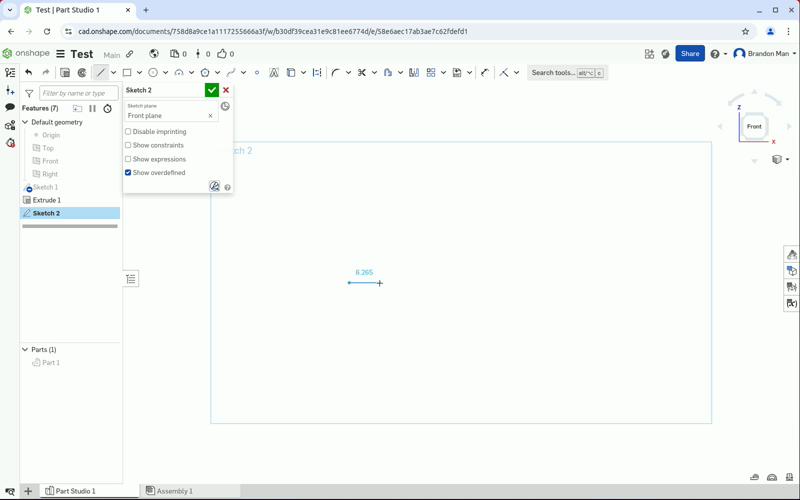
mouse_move(406, 282)
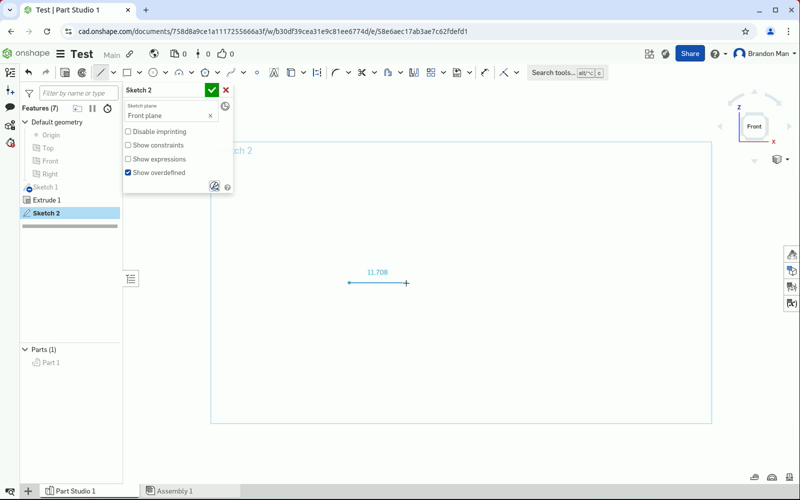
click(406, 282)
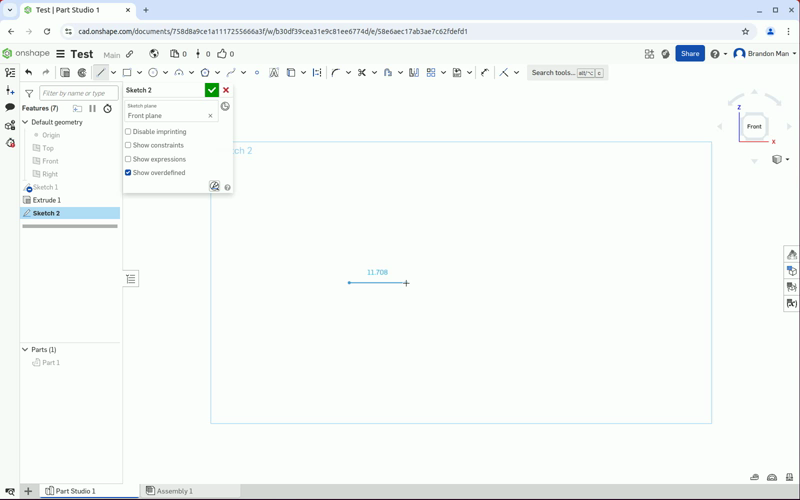
key_up(shift)
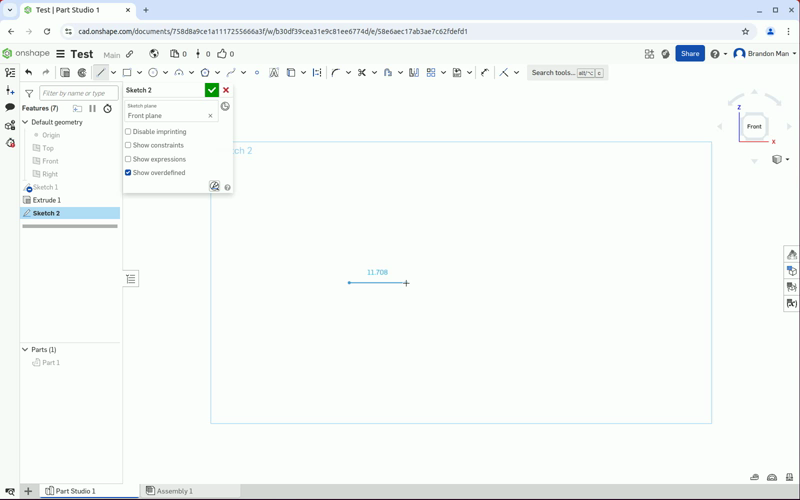
key_down(shift)
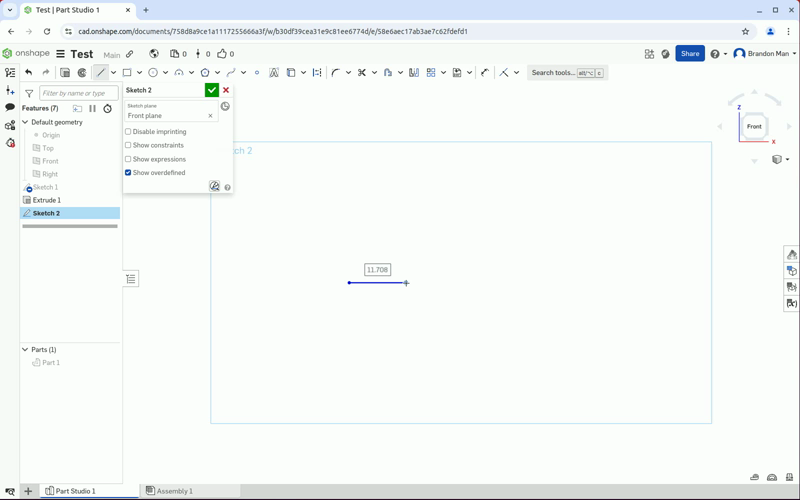
mouse_move(436, 282)
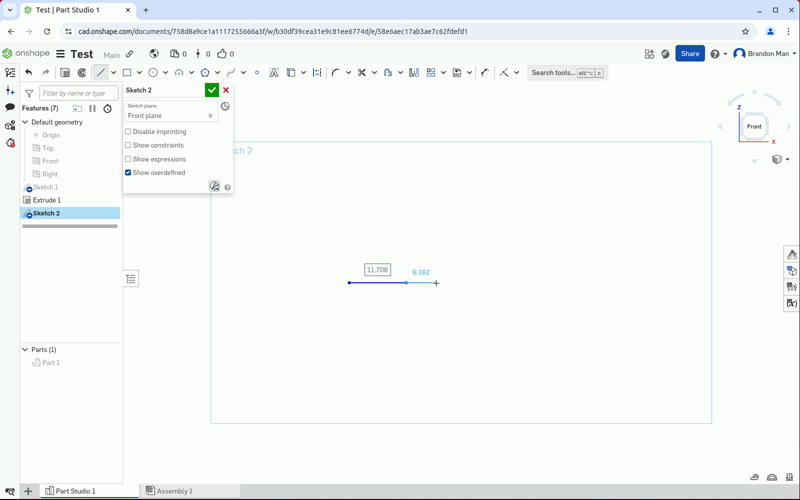
mouse_move(406, 226)
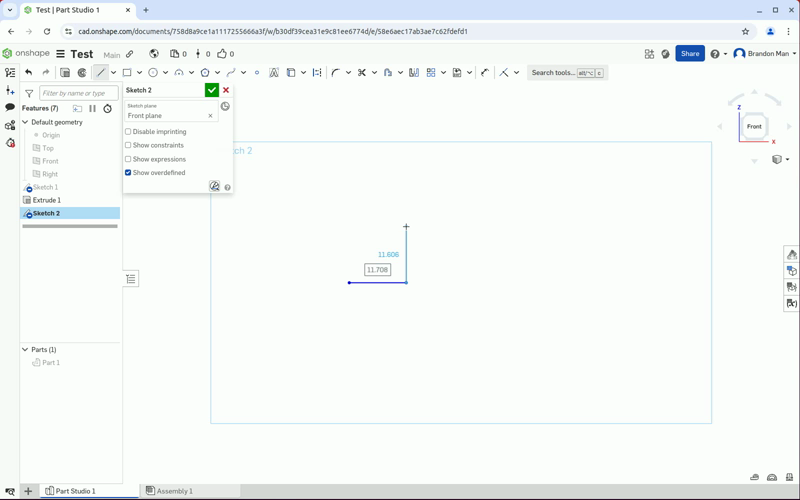
click(406, 226)
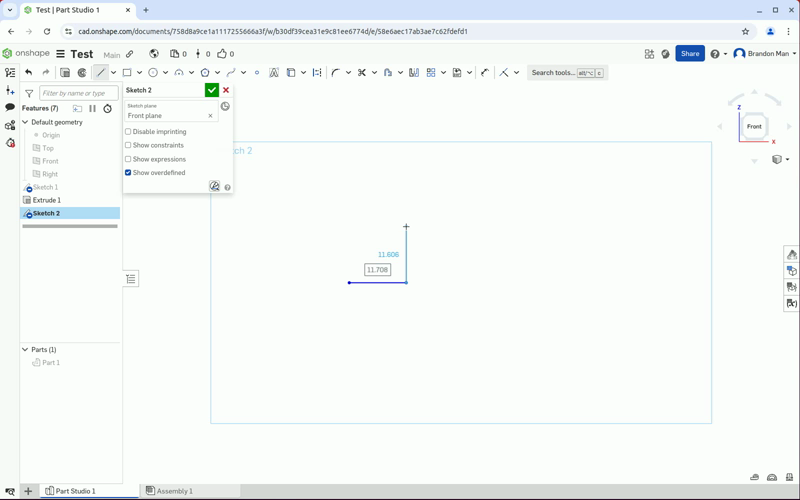
key_up(shift)
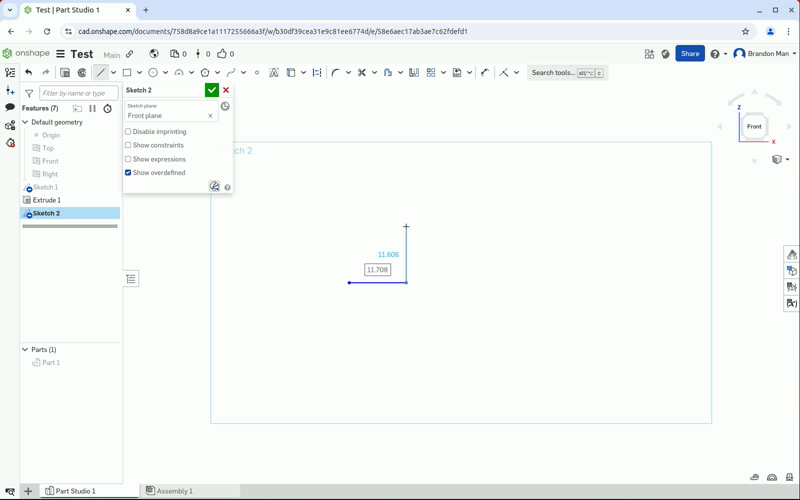
key_down(shift)
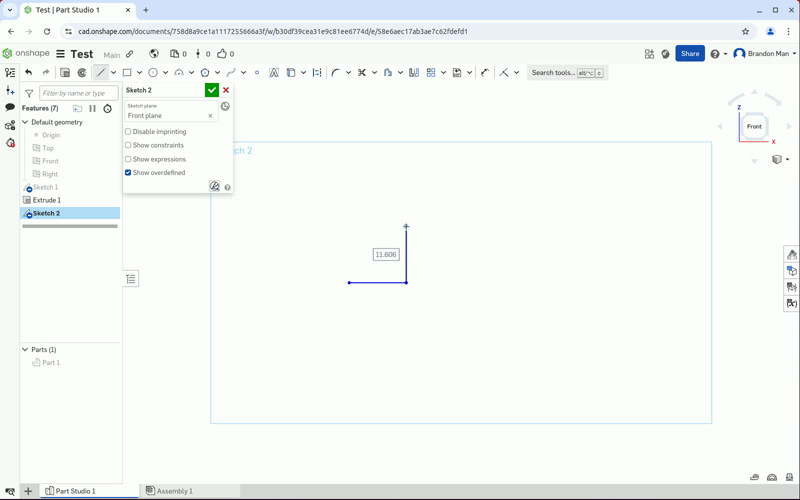
mouse_move(436, 226)
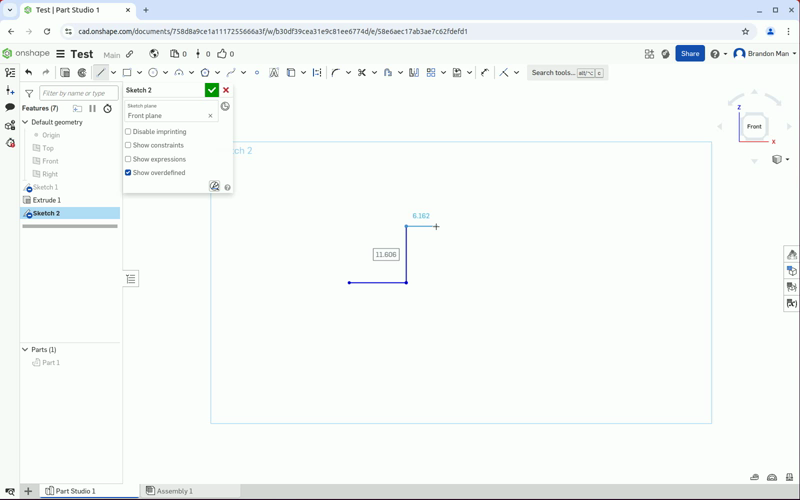
mouse_move(349, 226)
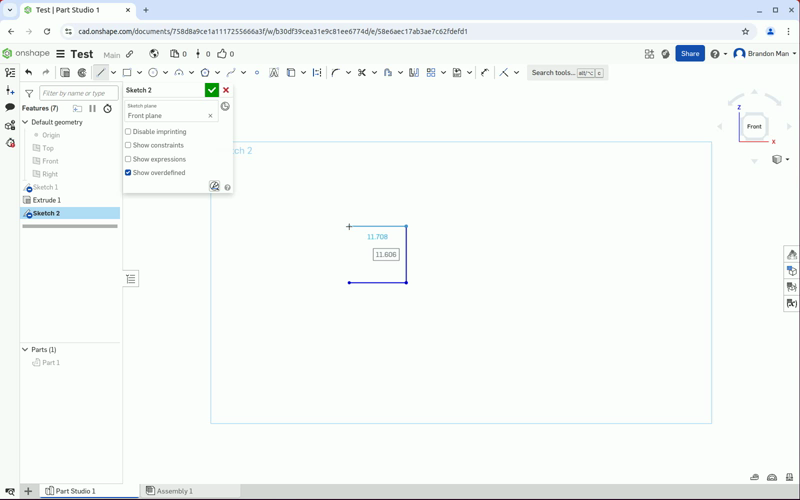
click(349, 226)
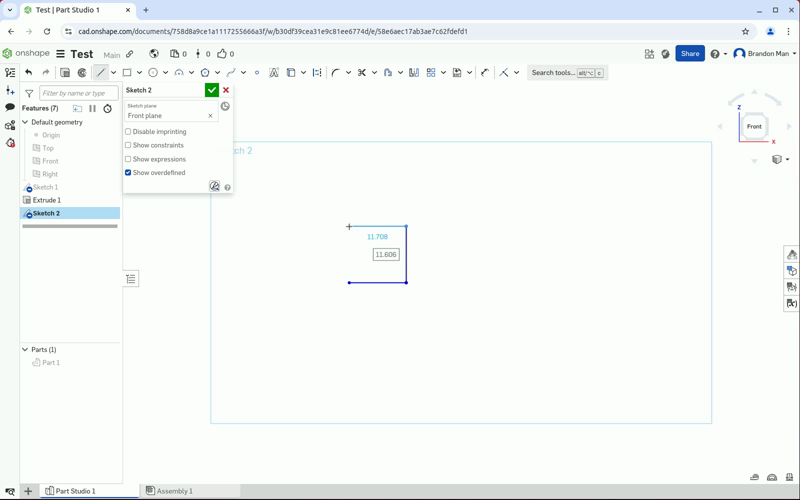
key_up(shift)
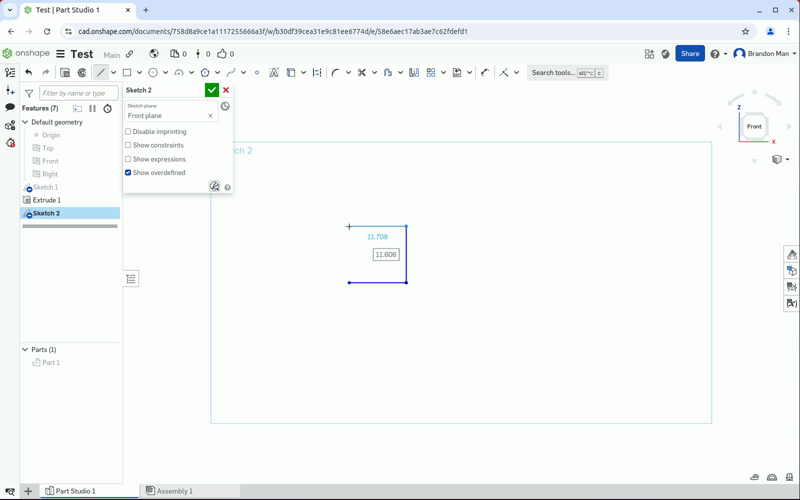
mouse_move(379, 226)
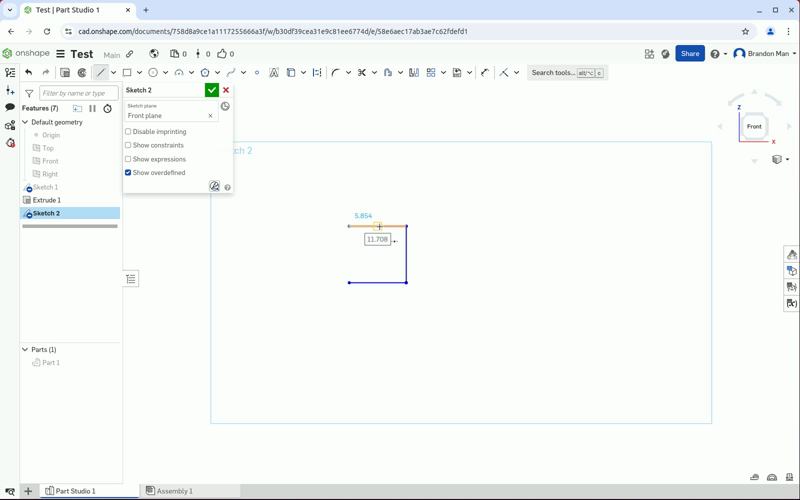
key_down(shift)
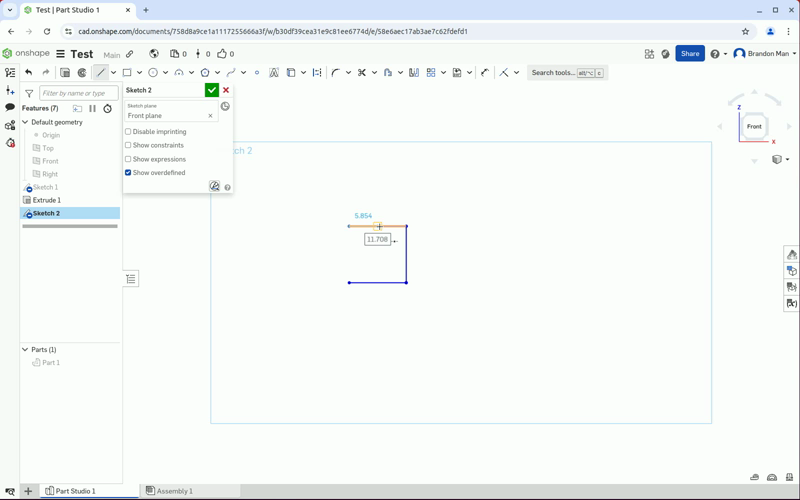
mouse_move(349, 282)
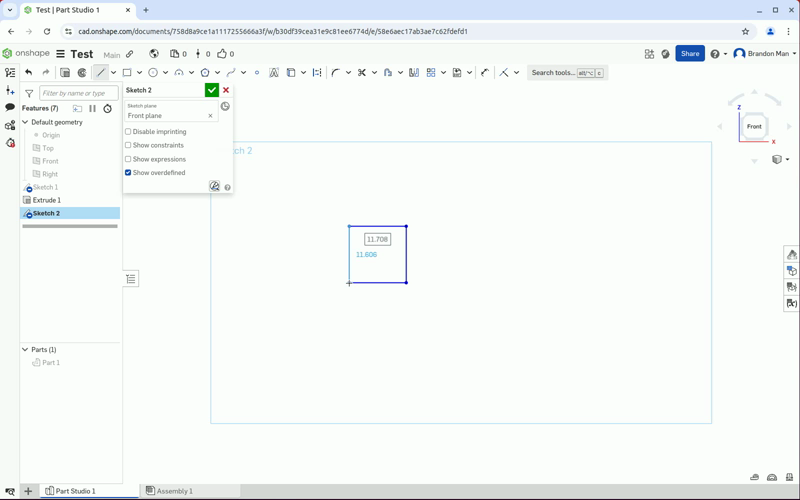
key_up(shift)
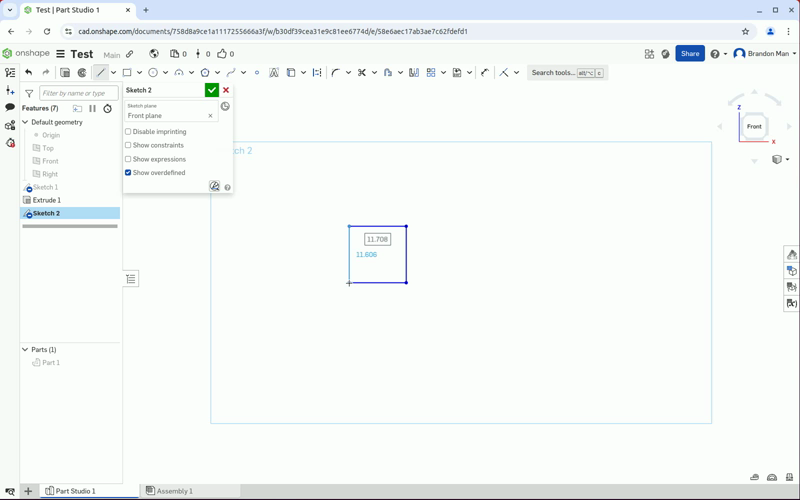
click(349, 282)
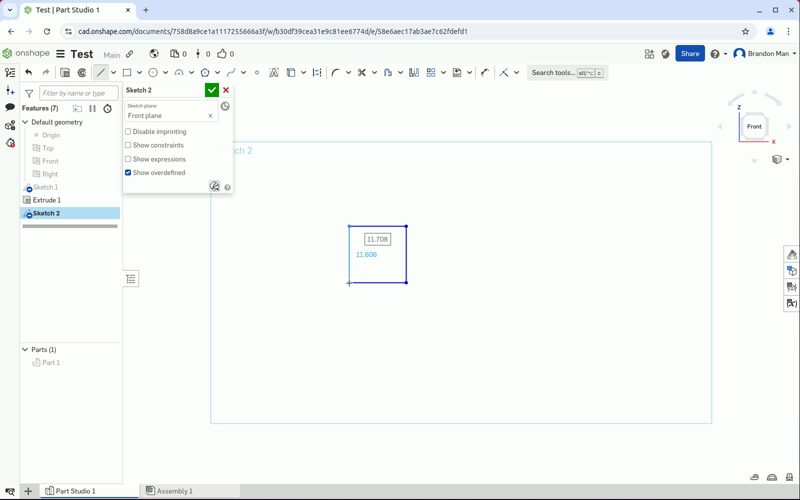
key(esc)
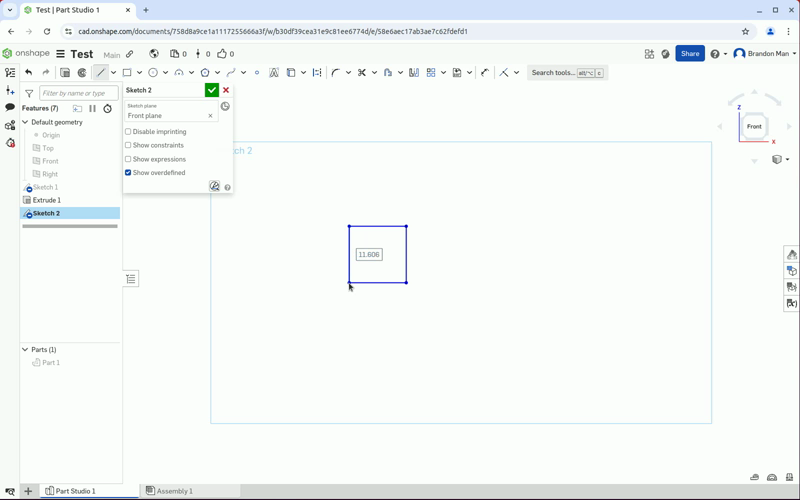
mouse_move(389, 268)
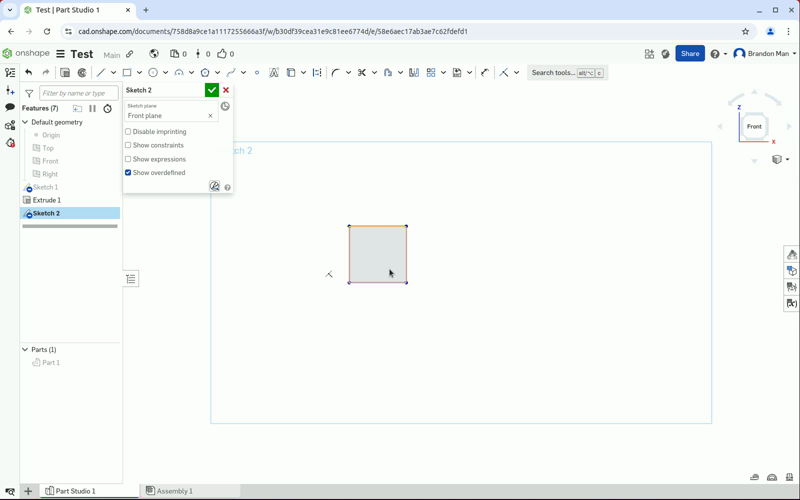
click(389, 268)
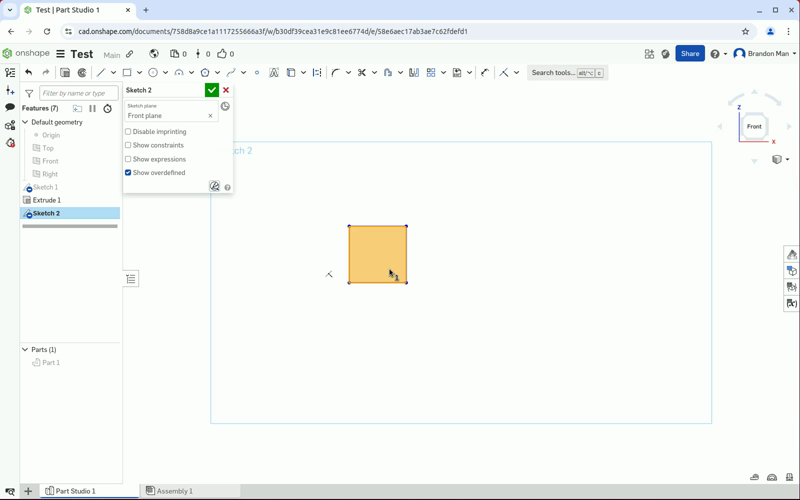
mouse_move(73, 352)
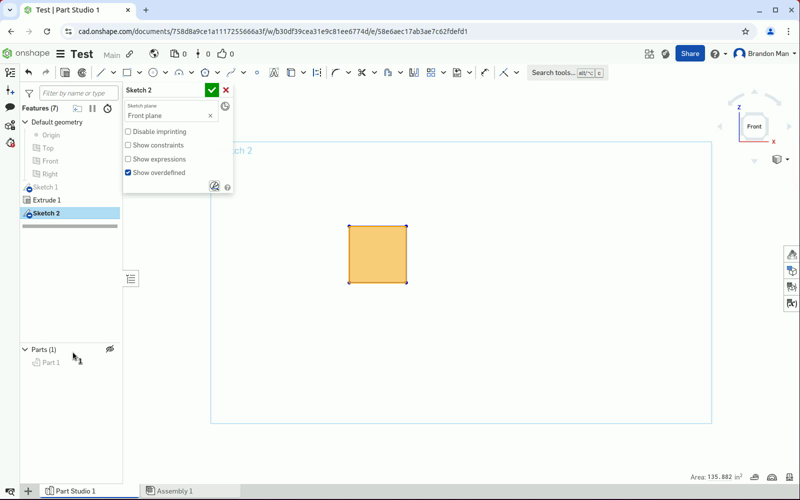
key(shift+y)
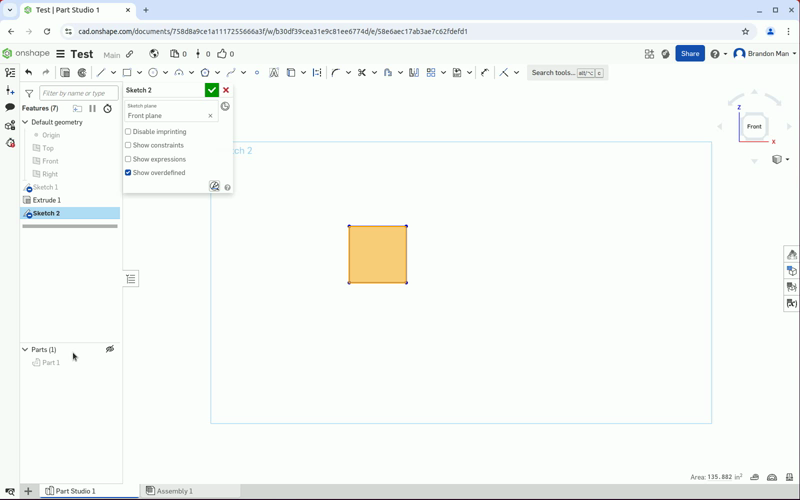
key(shift+e)
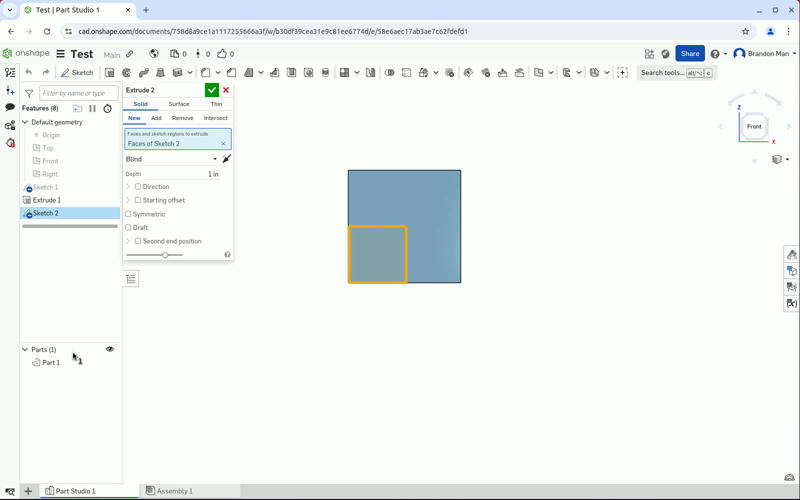
mouse_move(143, 106)
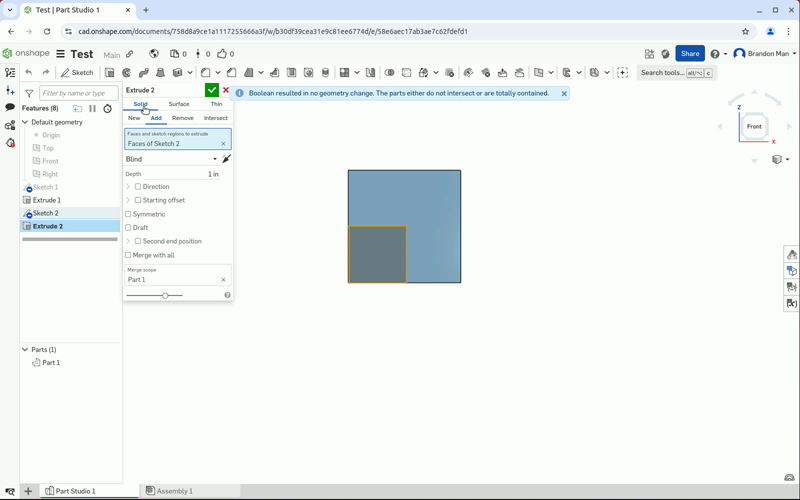
click(143, 106)
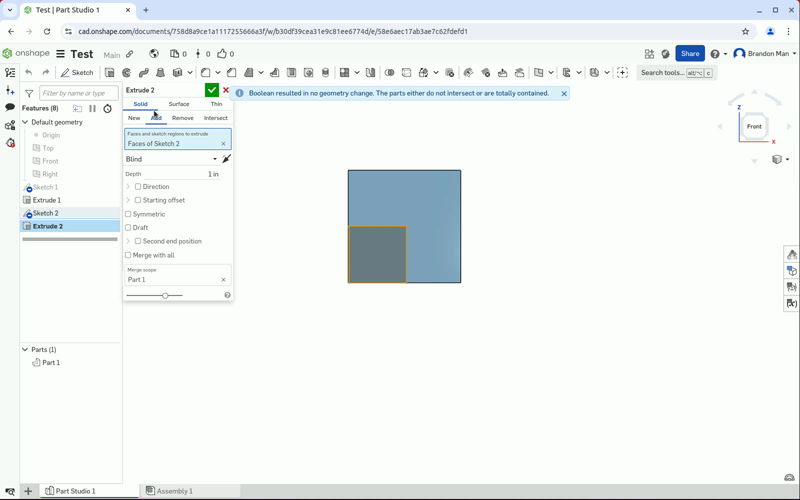
mouse_move(186, 120)
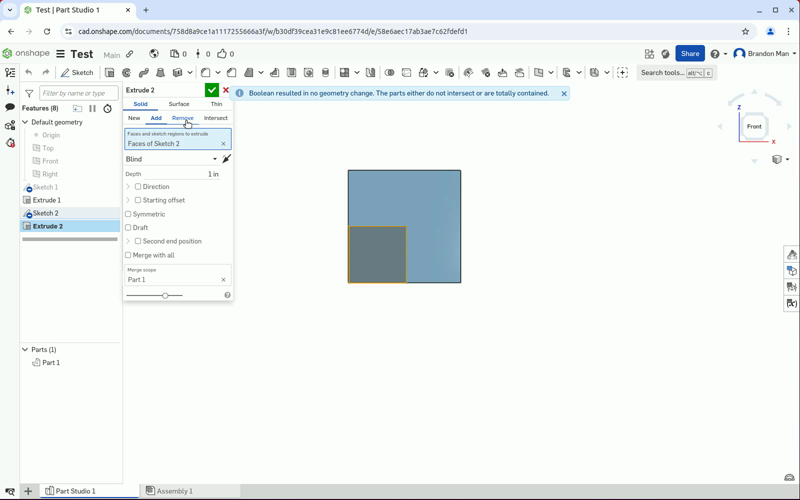
click(186, 120)
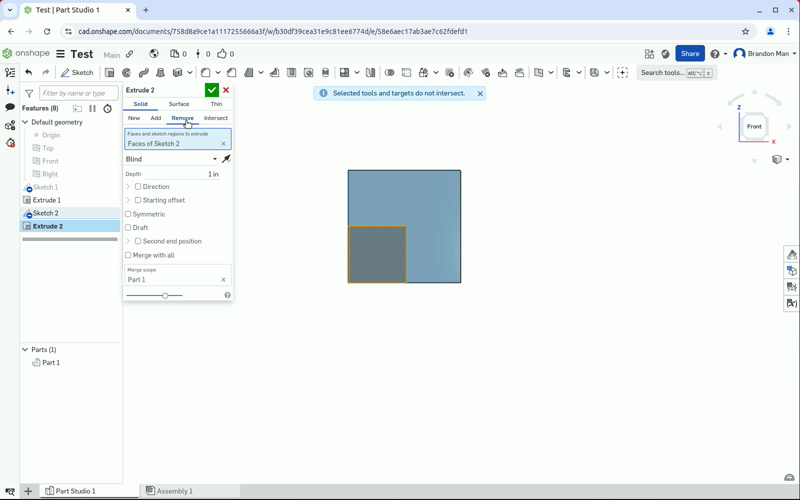
key(tab, 4)
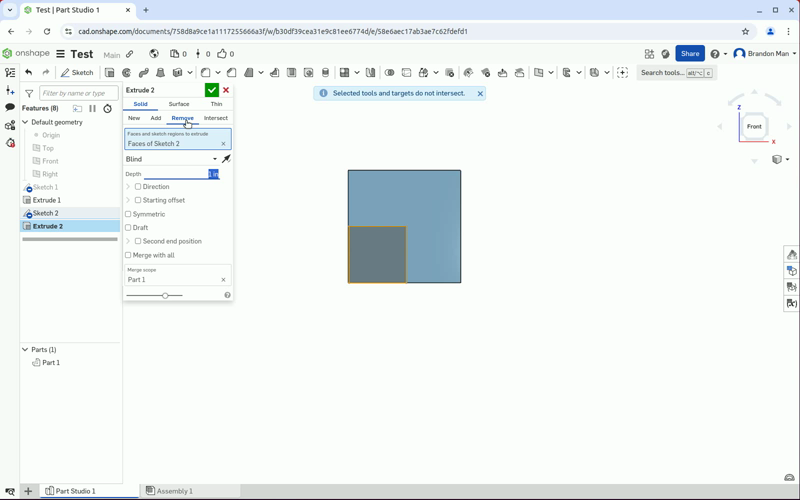
text(11.554)
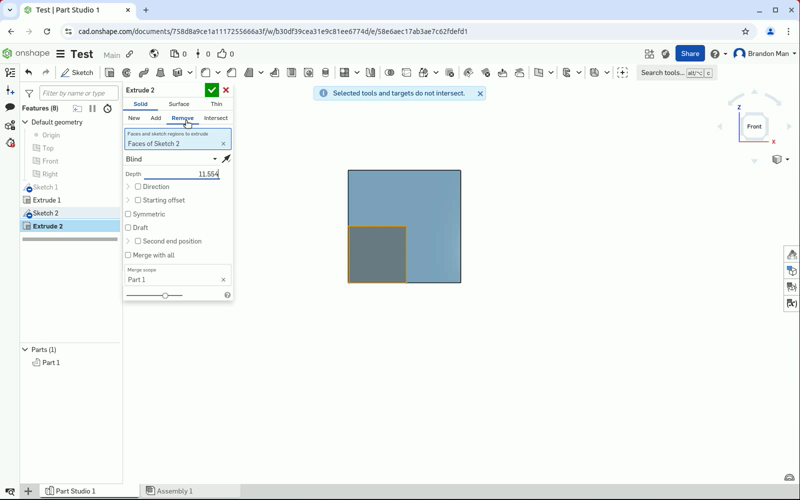
key(tab, 6)
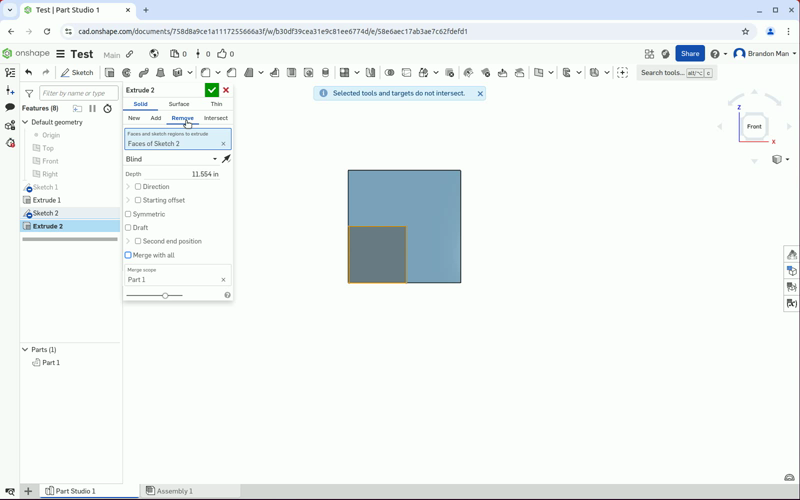
key(space)
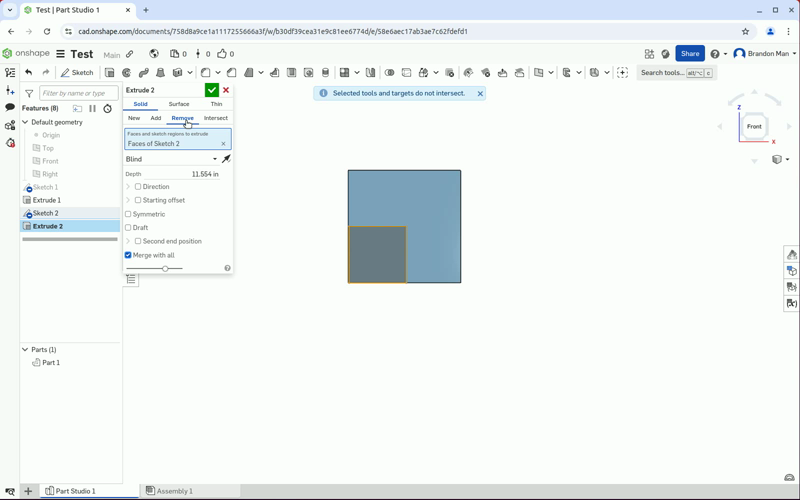
key(enter)
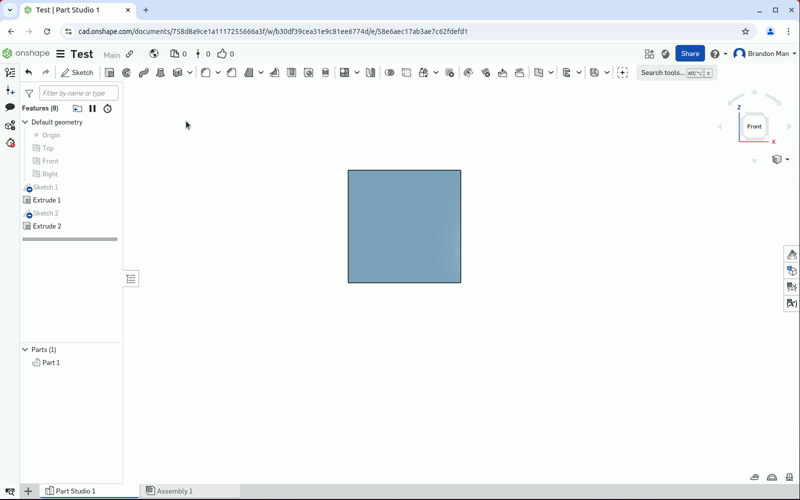
key(shift+h)
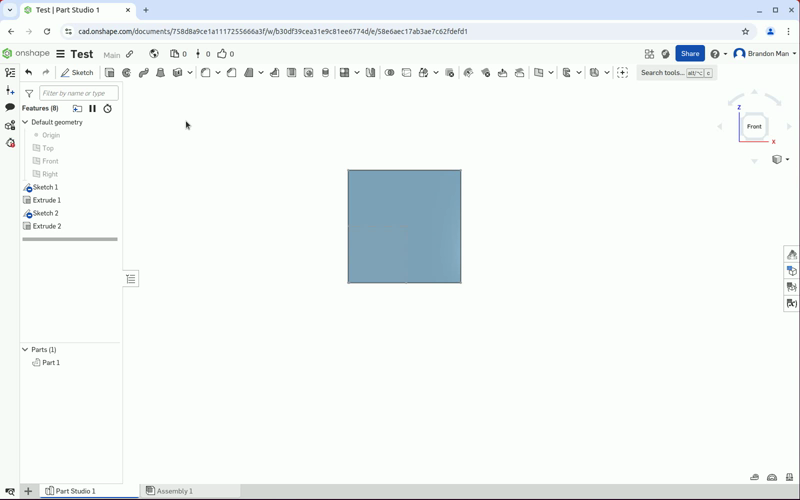
key(shift+h)
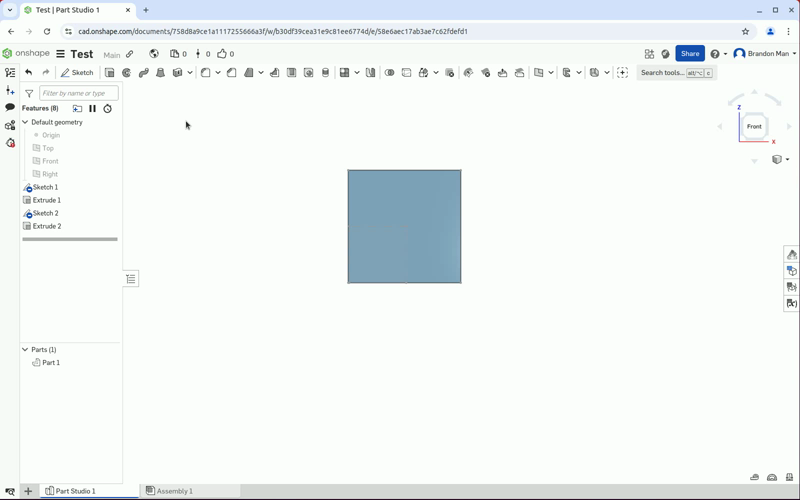
key(shift+7)
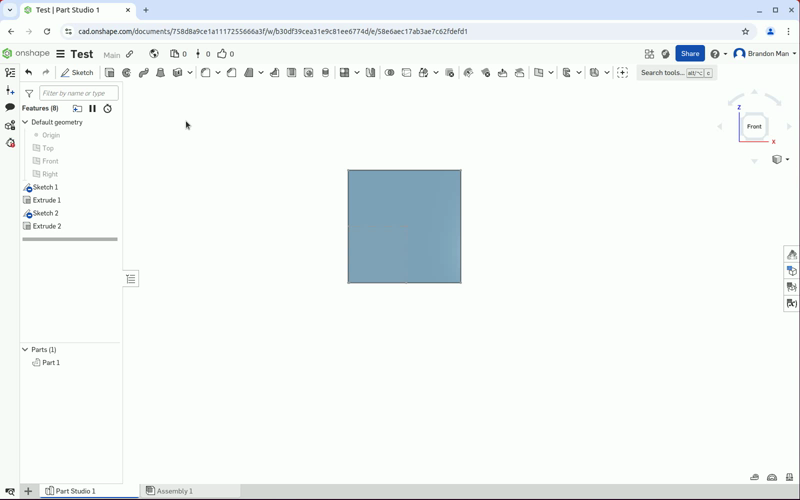
key(left, 2)
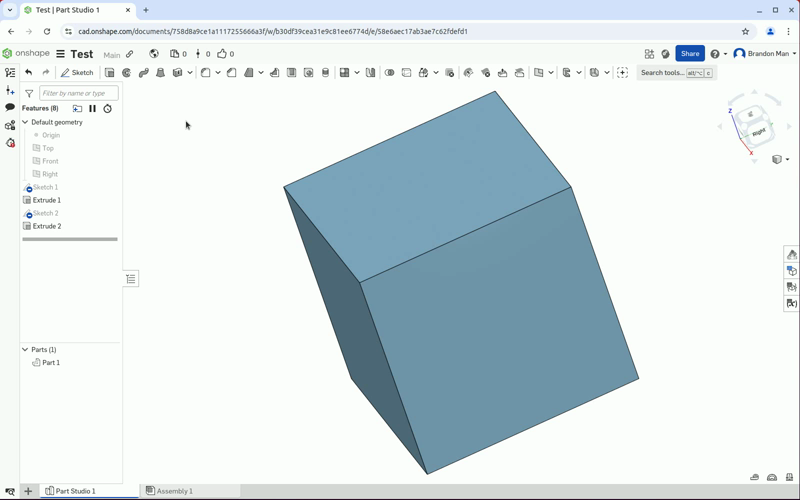
key(down, 2)
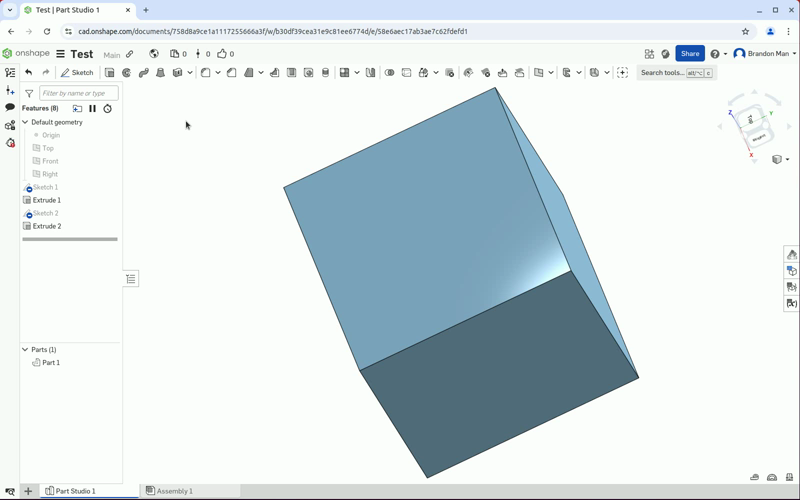
key(up, 2)
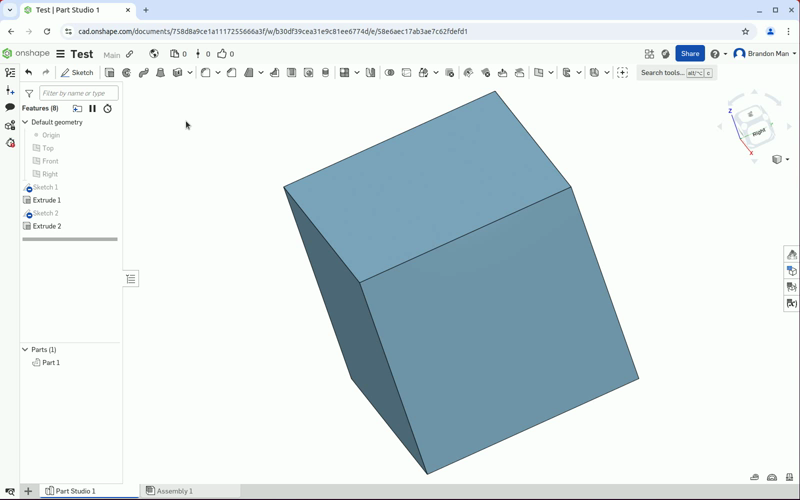
key(right, 2)
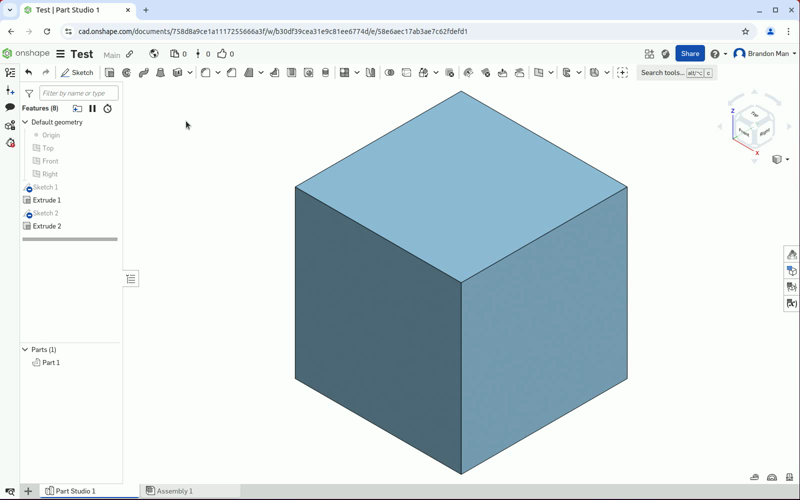
mouse_move(73, 189)
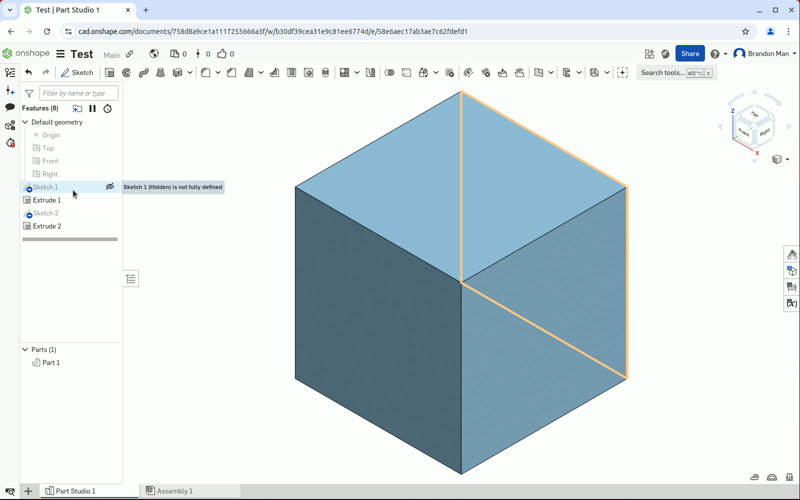
click(73, 189)